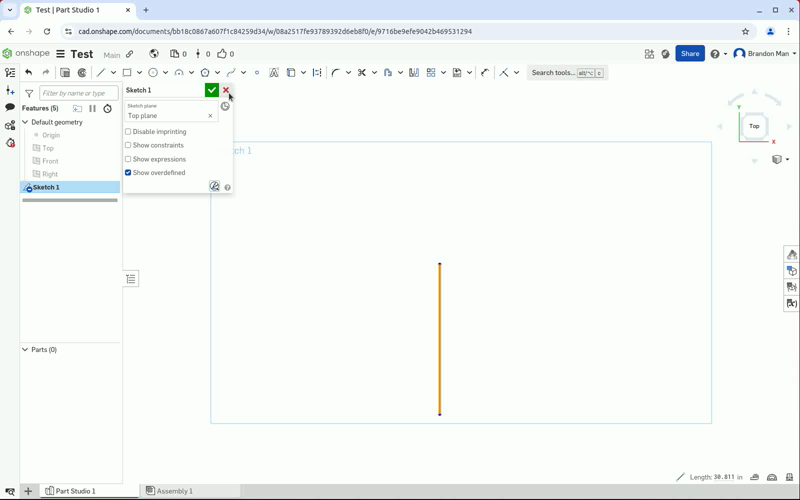
key(shift+h)
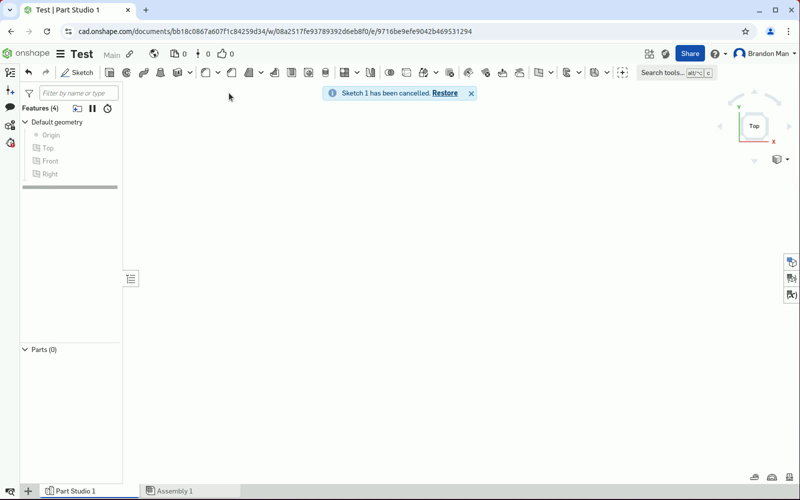
mouse_move(73, 352)
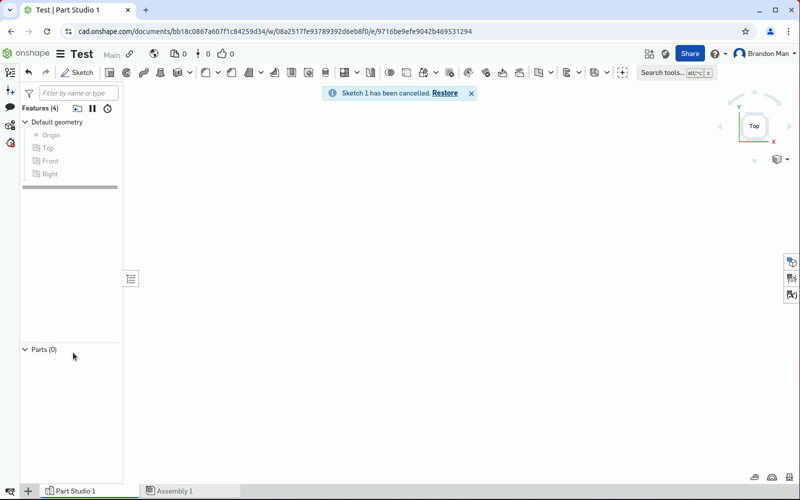
key(y)
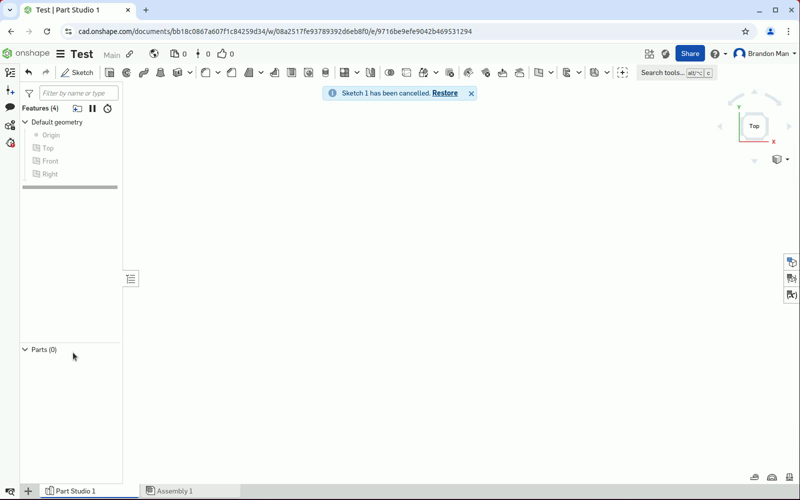
key(shift+p)
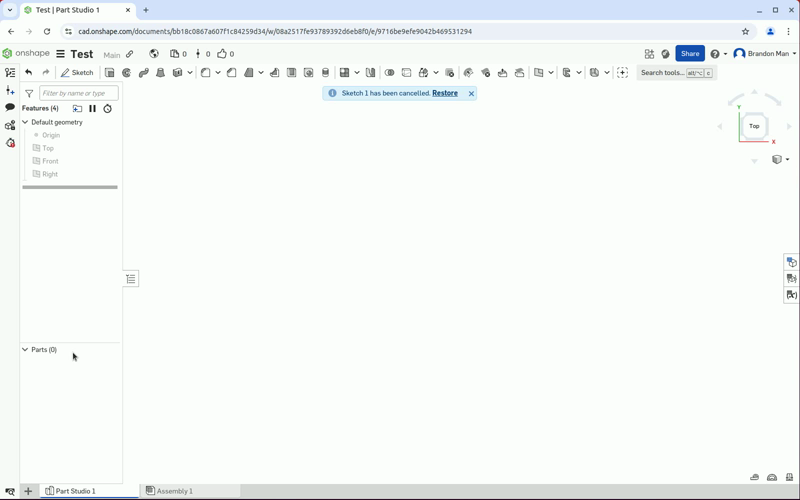
key(space)
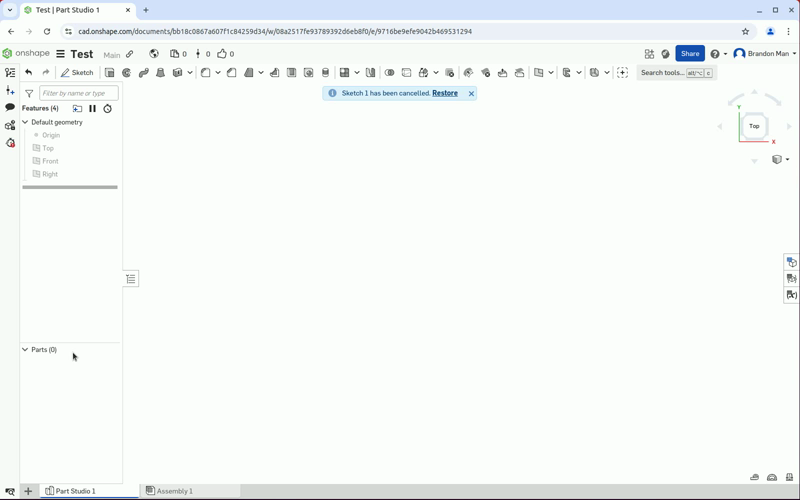
key_down(shift)
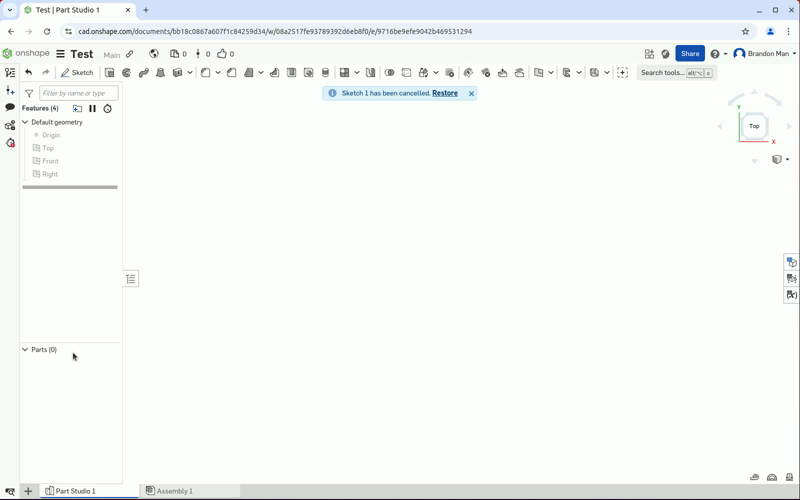
key(up)
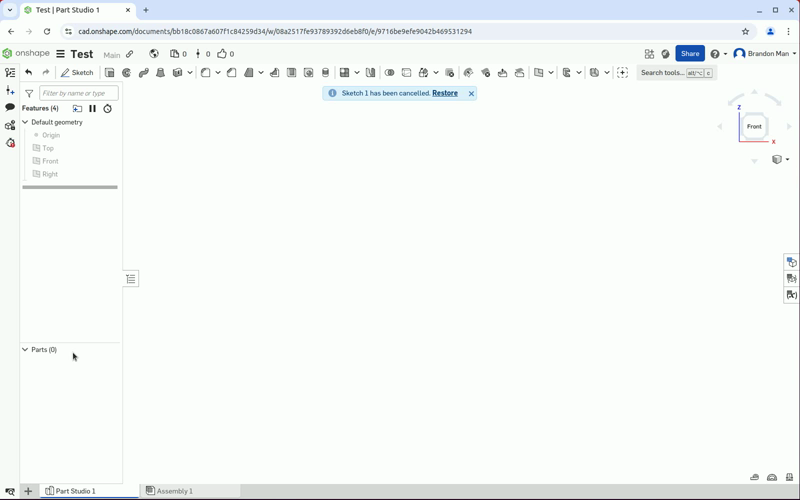
key_up(shift)
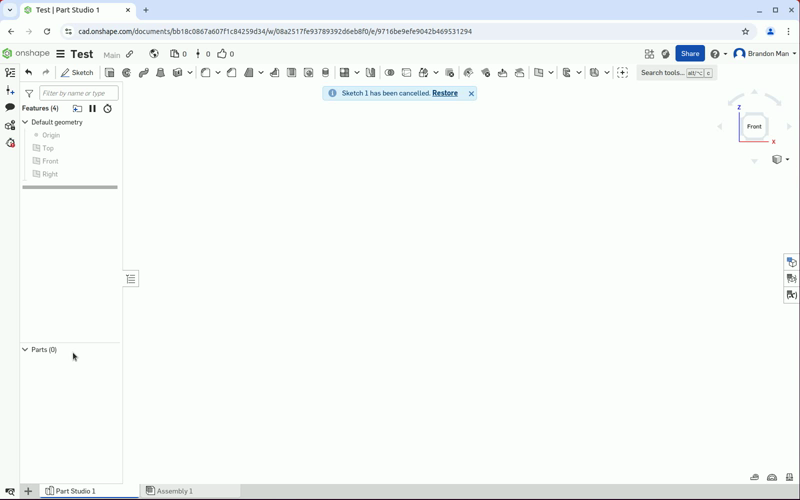
mouse_move(73, 352)
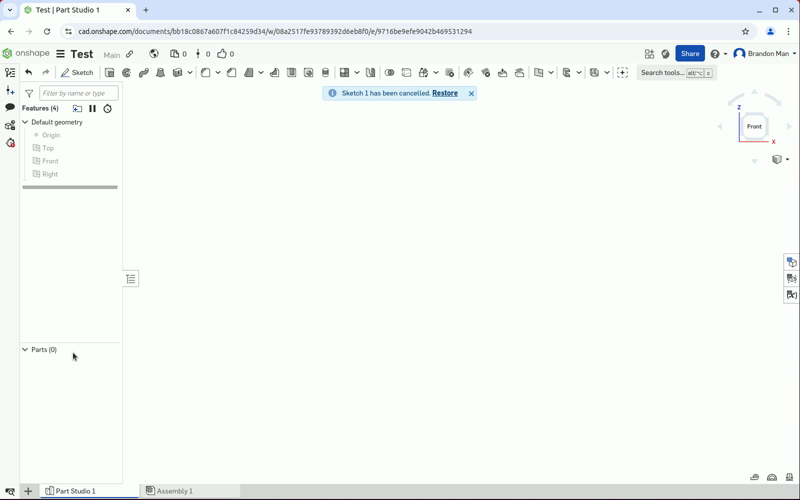
key(shift+y)
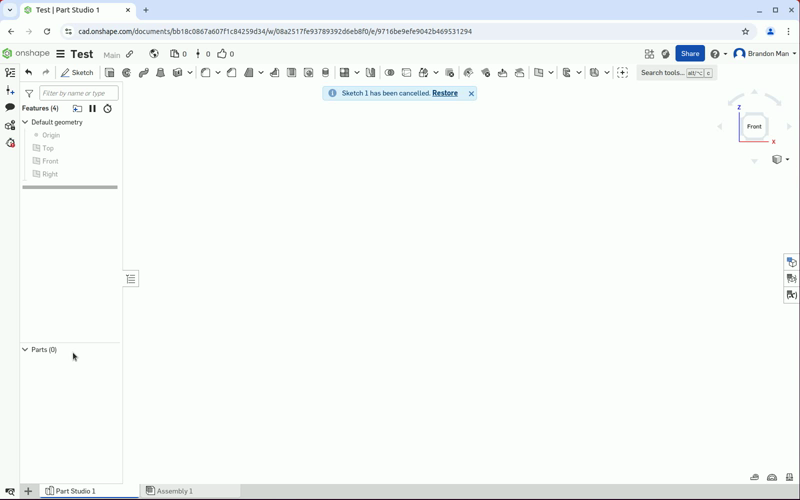
key(shift+s)
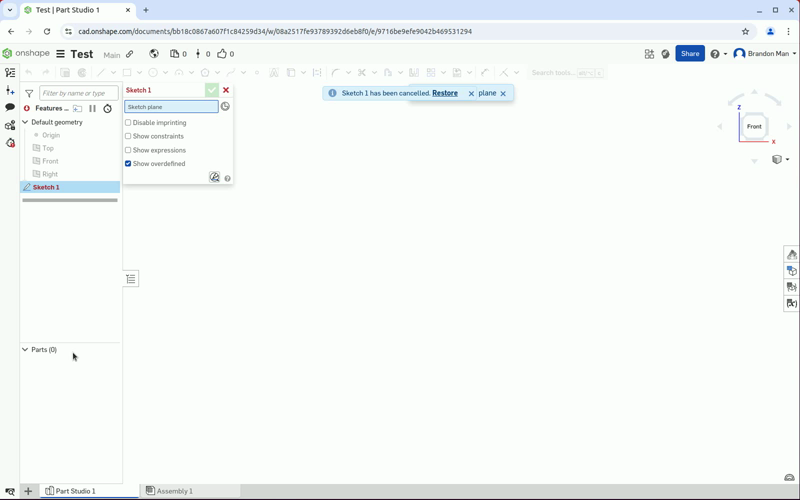
mouse_move(73, 163)
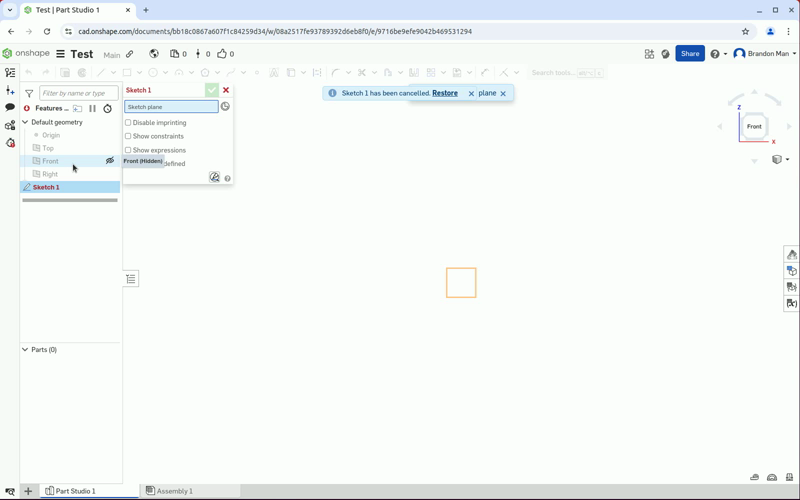
click(73, 163)
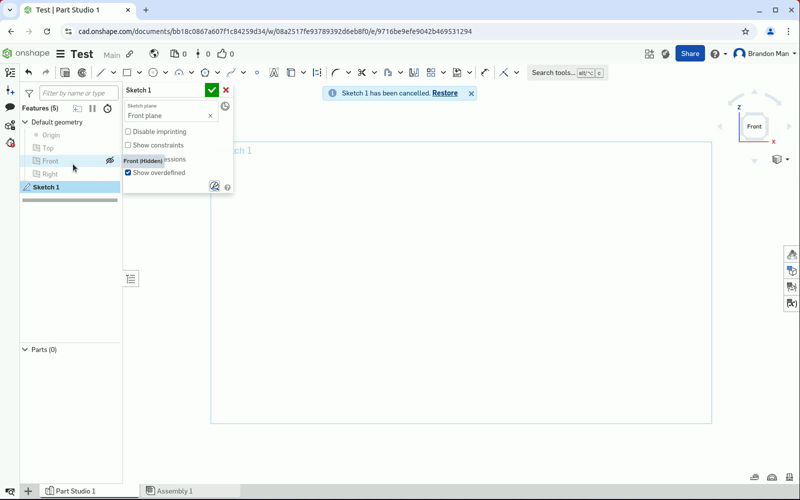
mouse_move(73, 352)
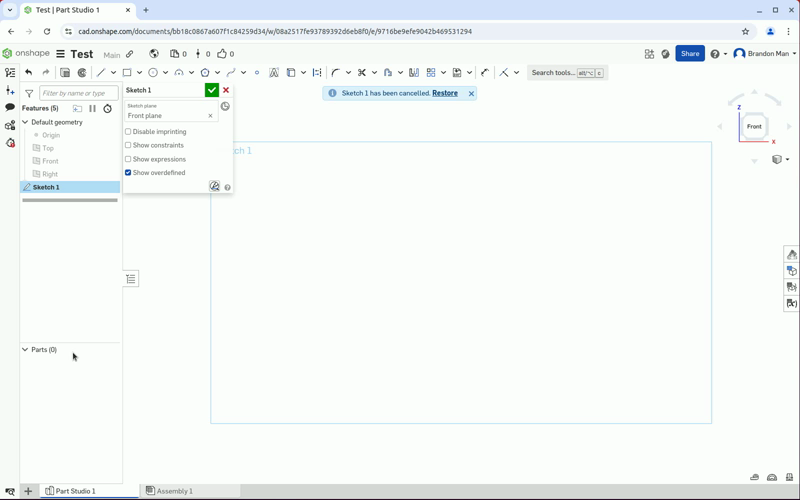
key(y)
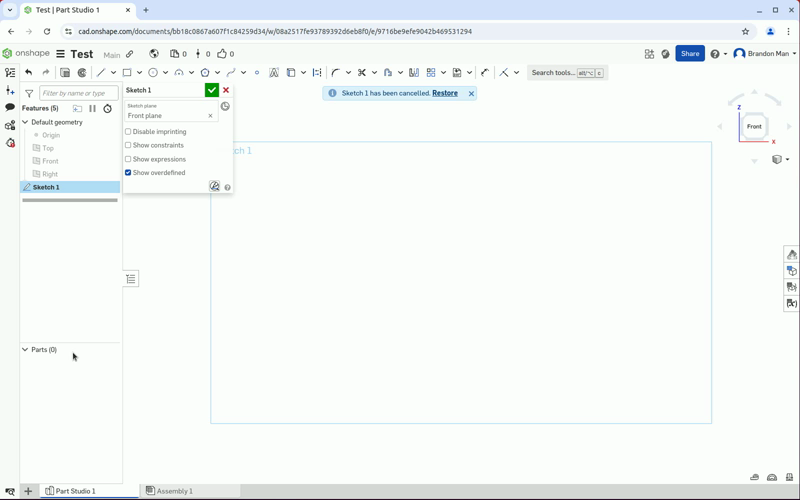
key(l)
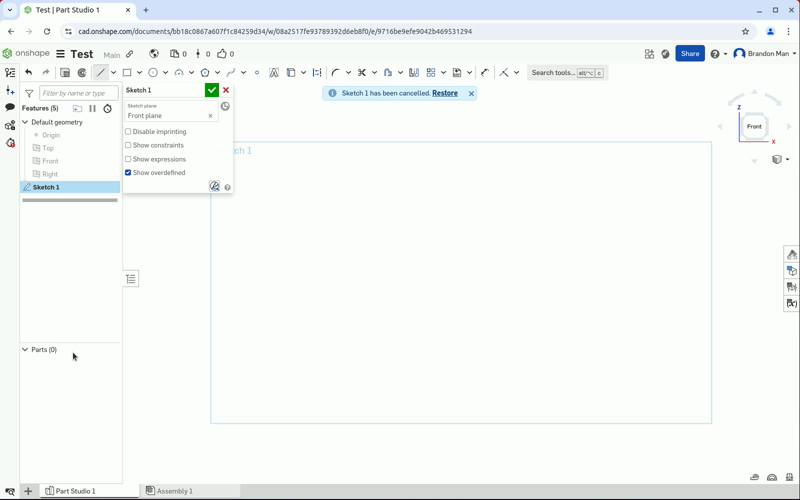
key_down(shift)
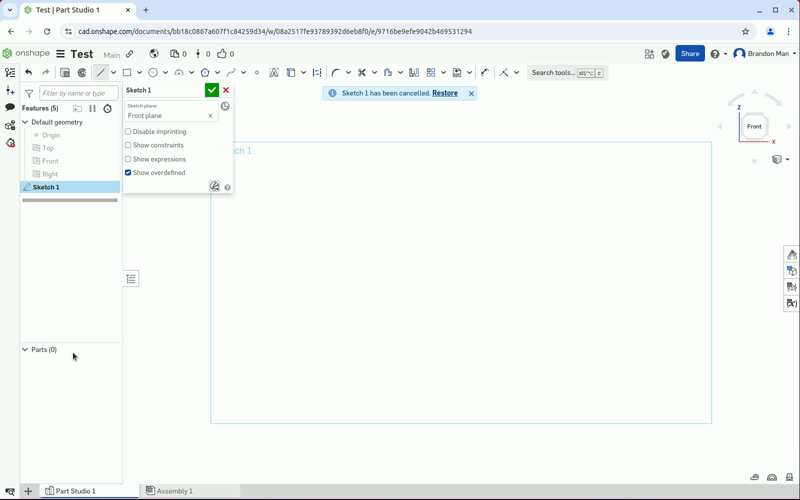
mouse_move(386, 282)
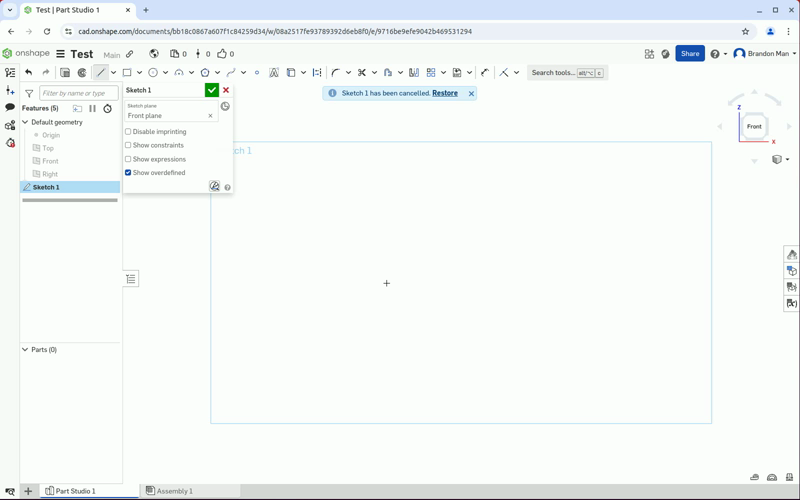
click(386, 282)
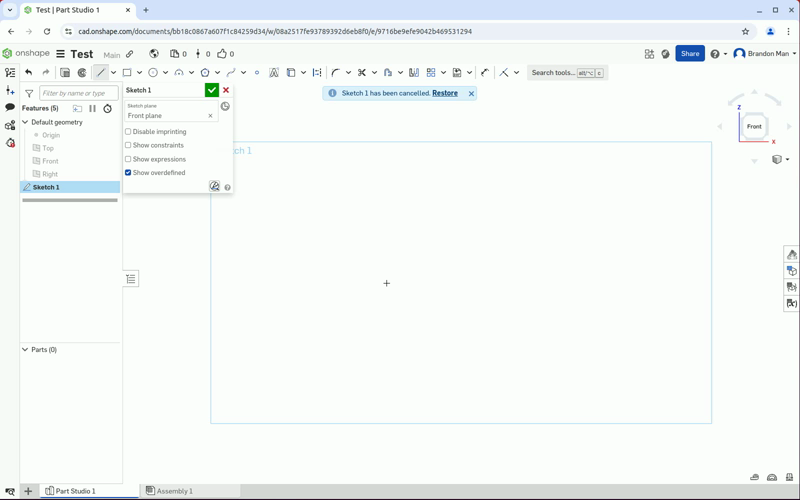
key_up(shift)
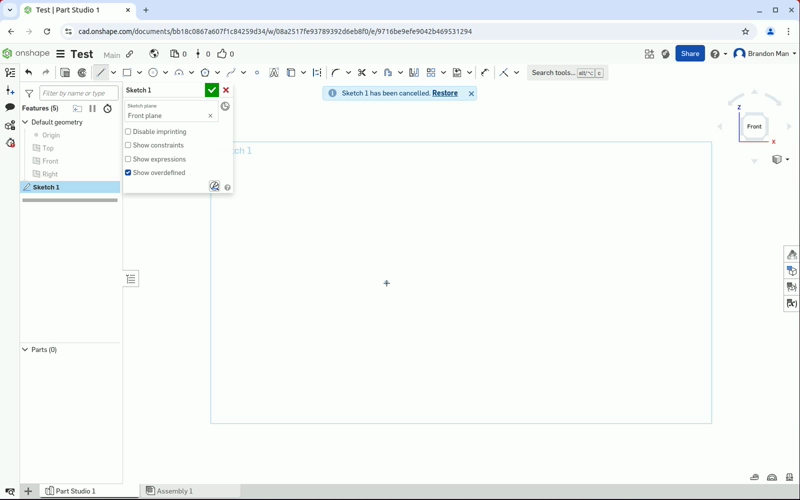
key_down(shift)
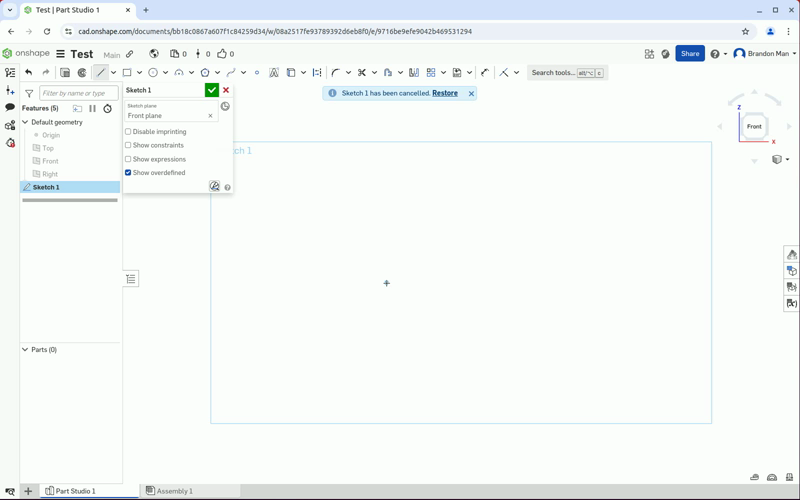
mouse_move(424, 346)
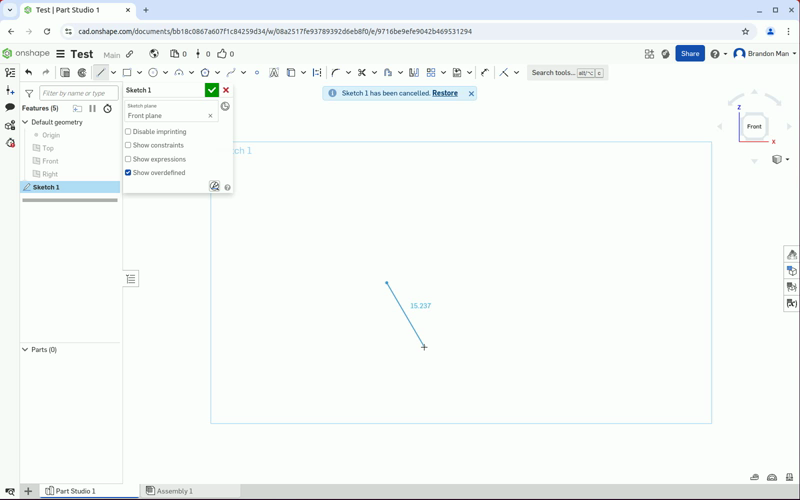
click(424, 346)
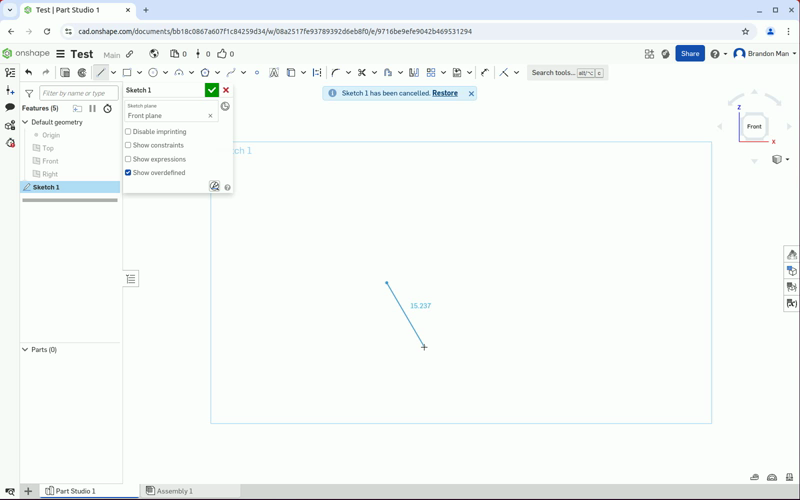
key_up(shift)
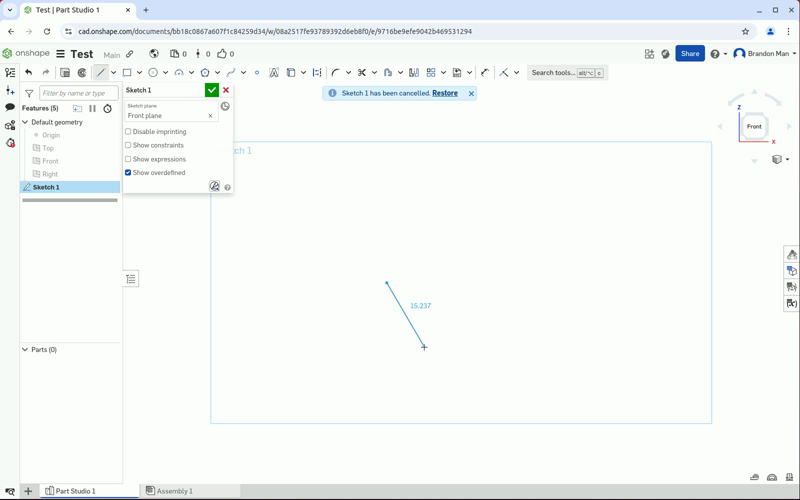
key_down(shift)
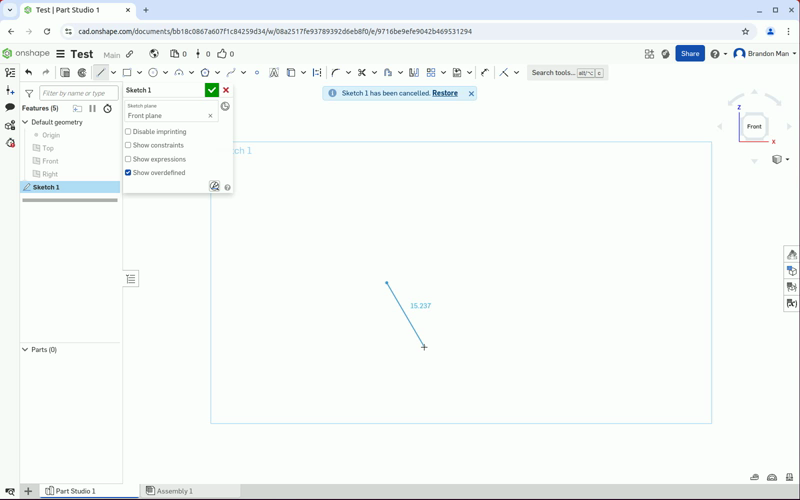
mouse_move(497, 346)
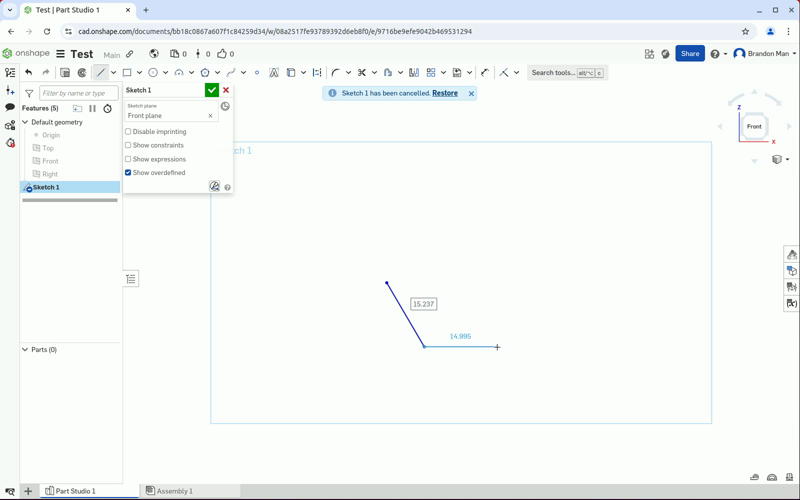
click(497, 346)
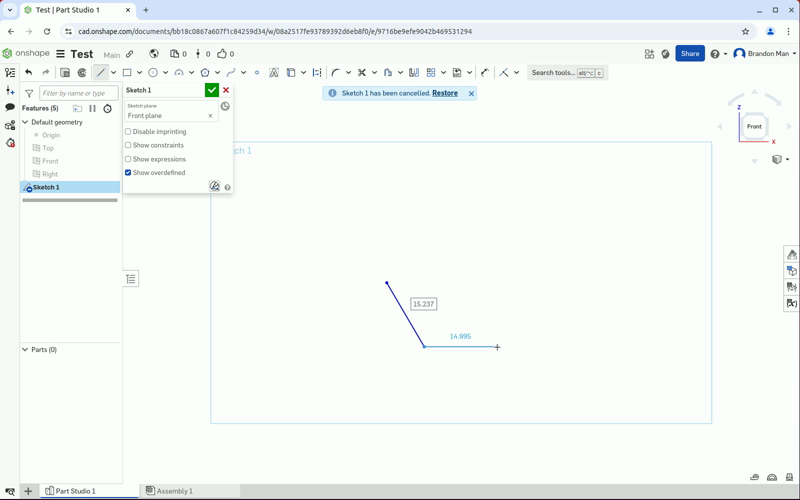
key_up(shift)
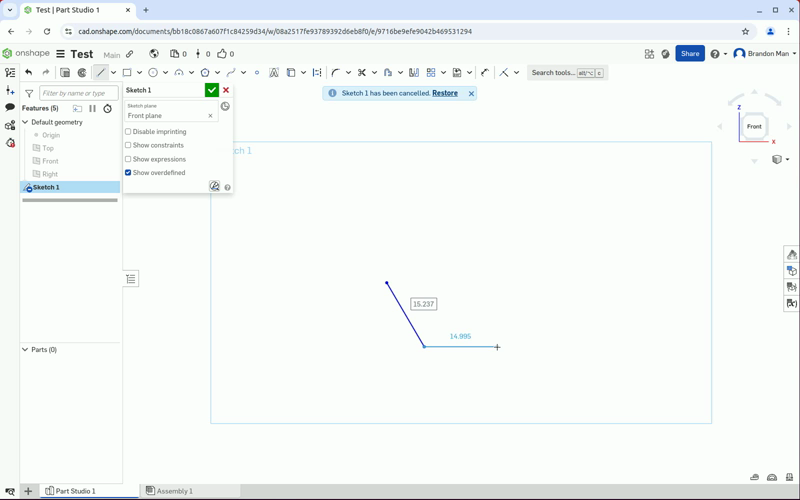
key_down(shift)
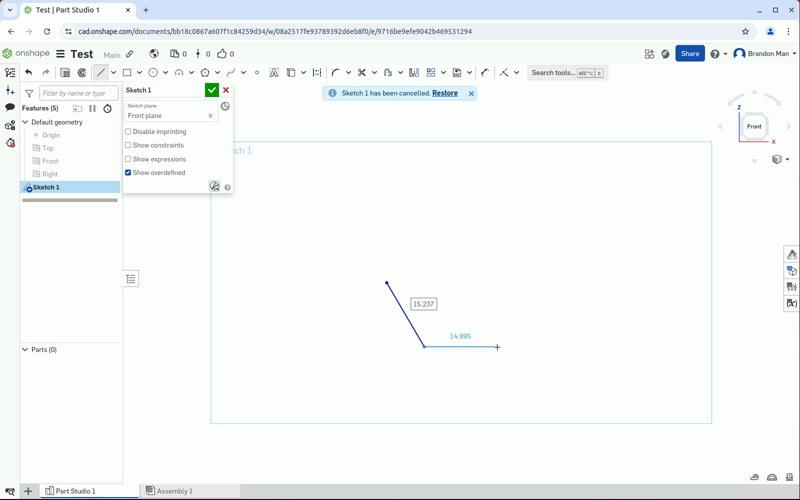
mouse_move(534, 282)
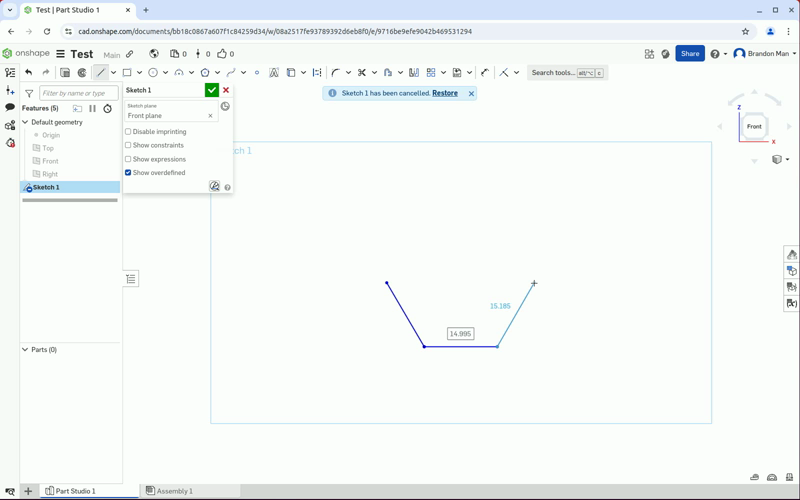
click(534, 282)
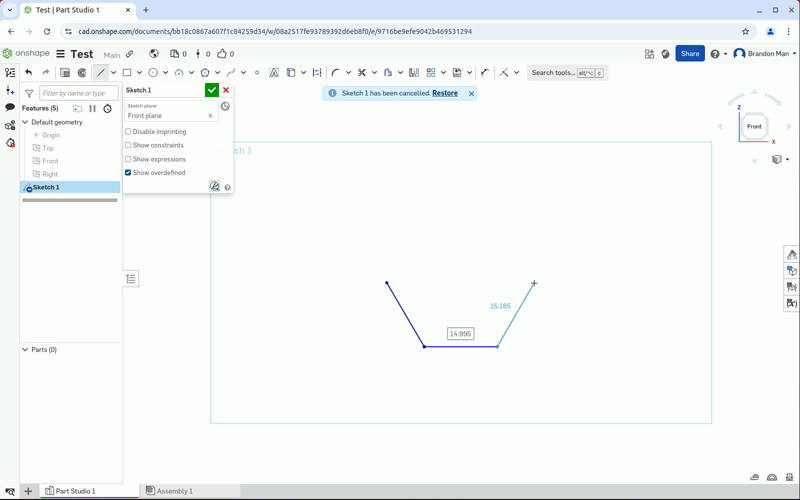
key_up(shift)
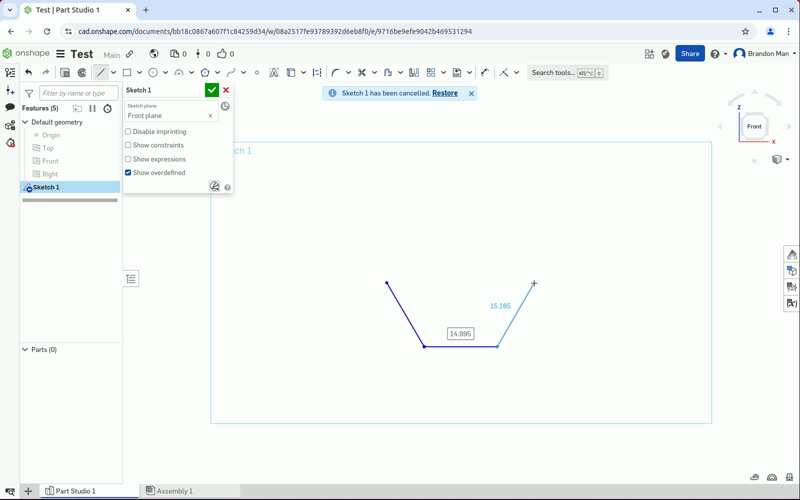
key_down(shift)
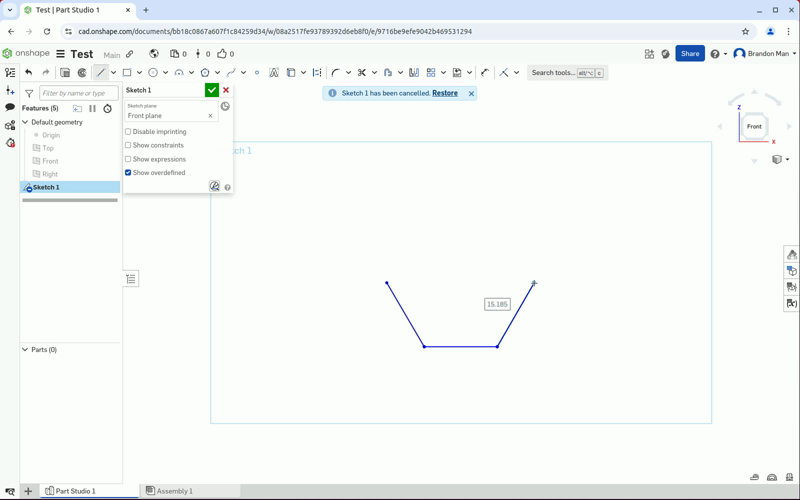
mouse_move(497, 219)
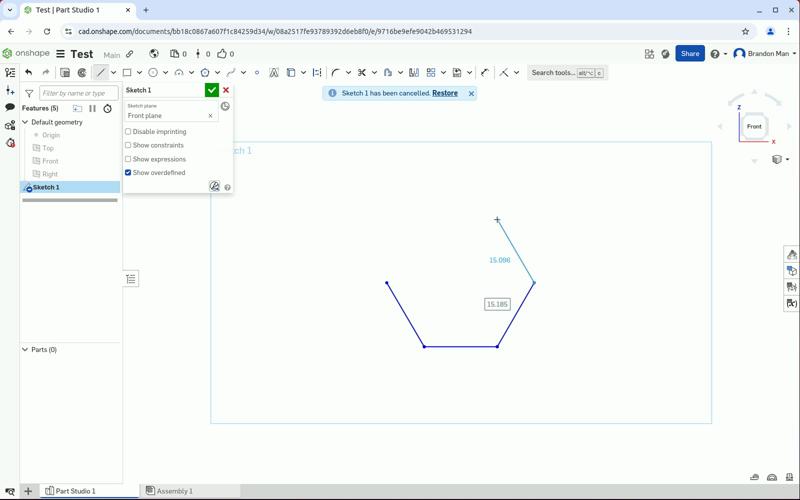
click(497, 219)
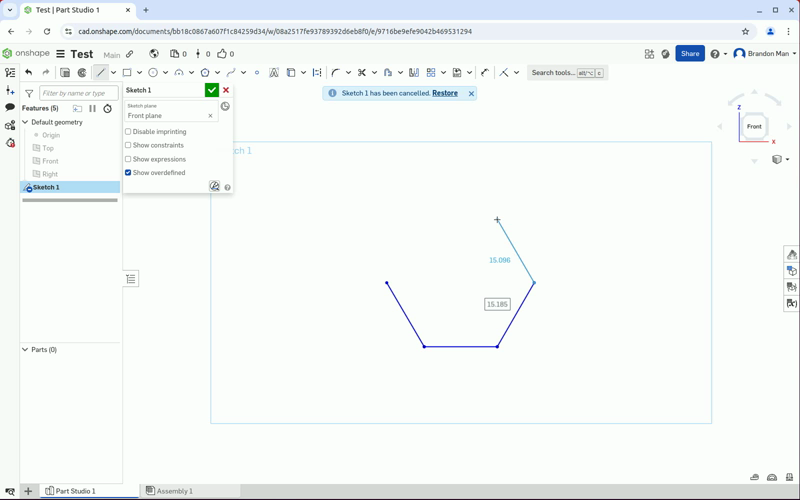
key_up(shift)
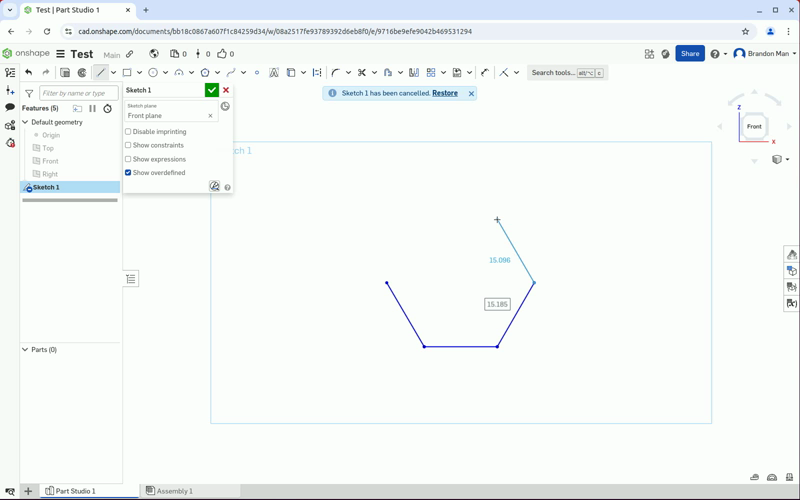
key_down(shift)
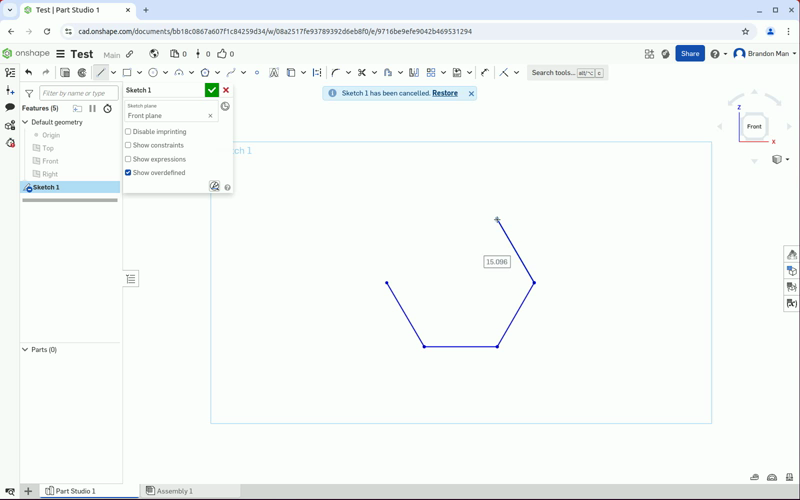
mouse_move(424, 219)
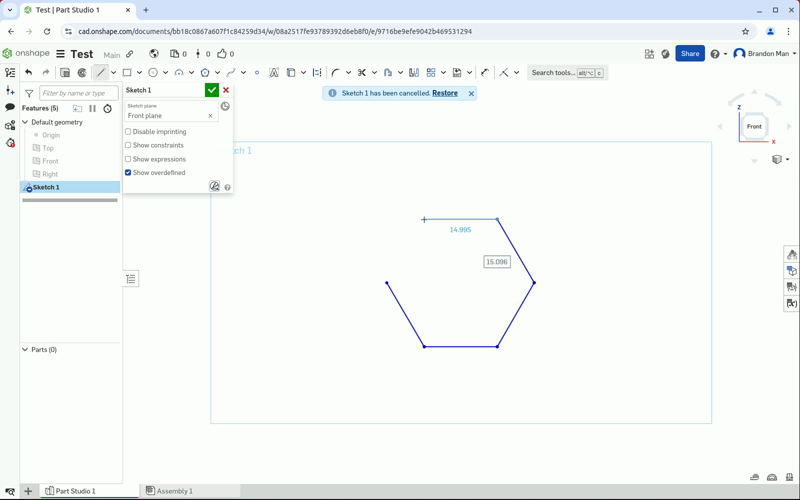
click(424, 219)
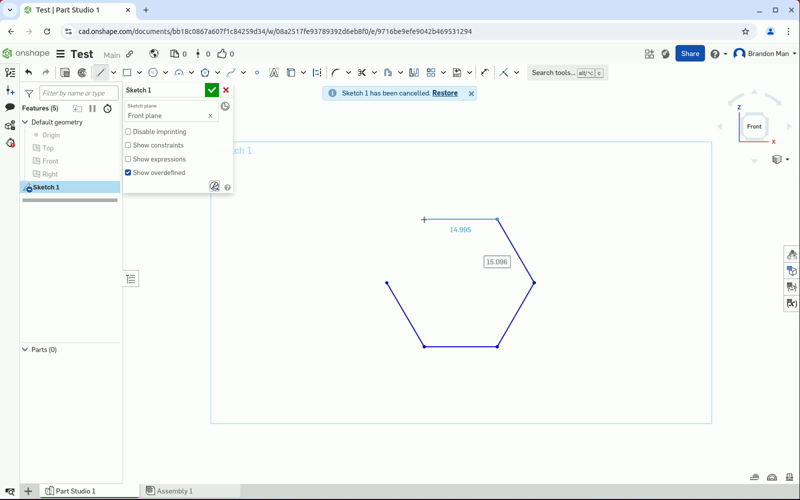
key_up(shift)
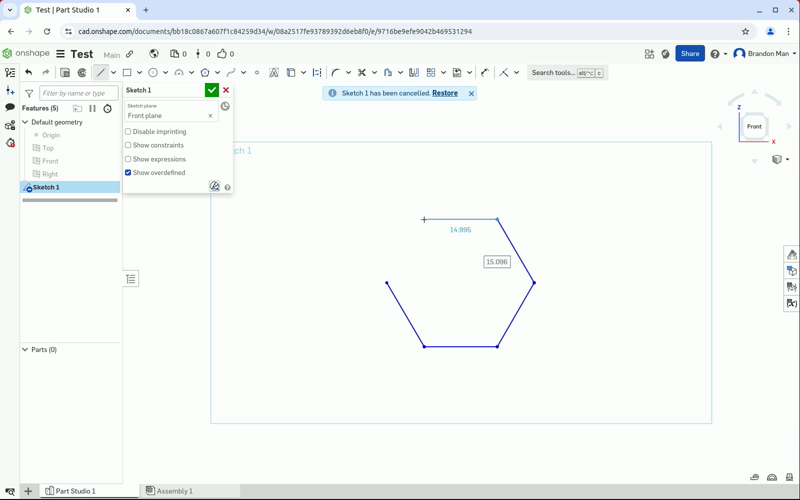
key_down(shift)
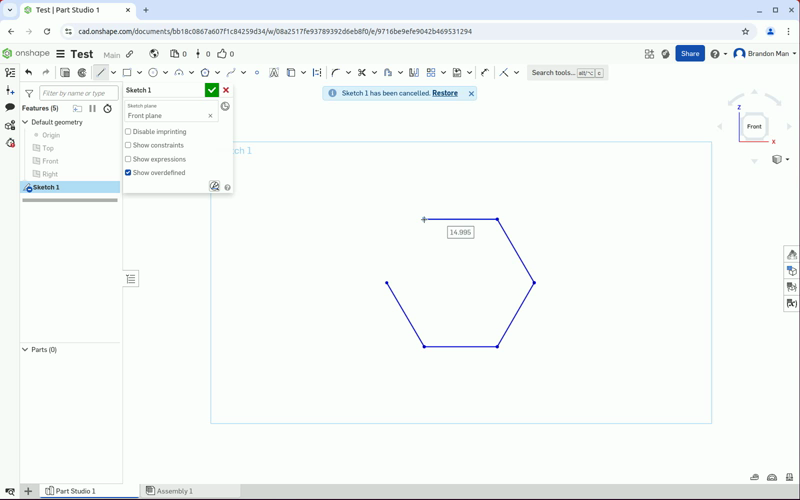
mouse_move(386, 282)
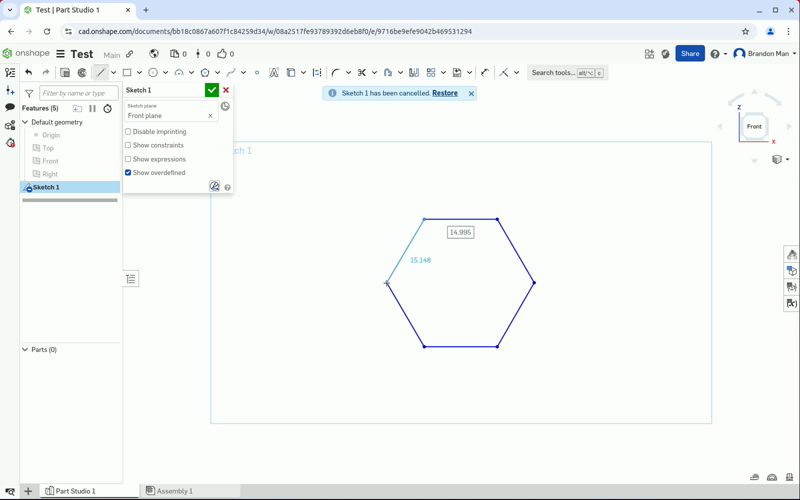
key_up(shift)
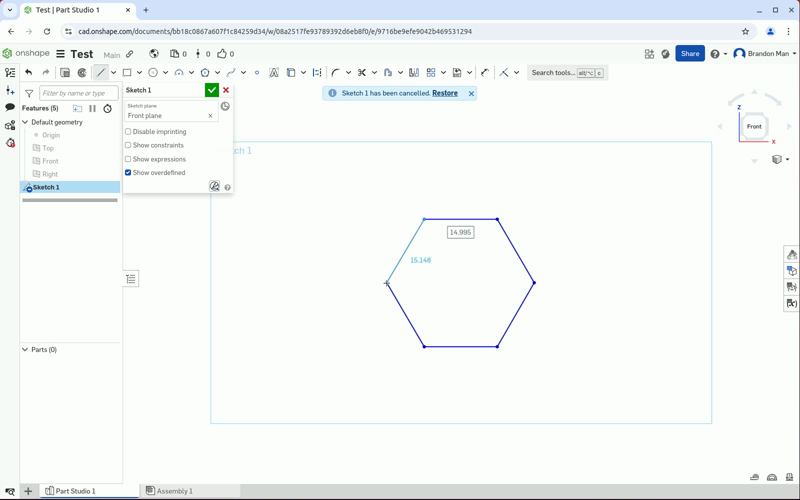
click(386, 282)
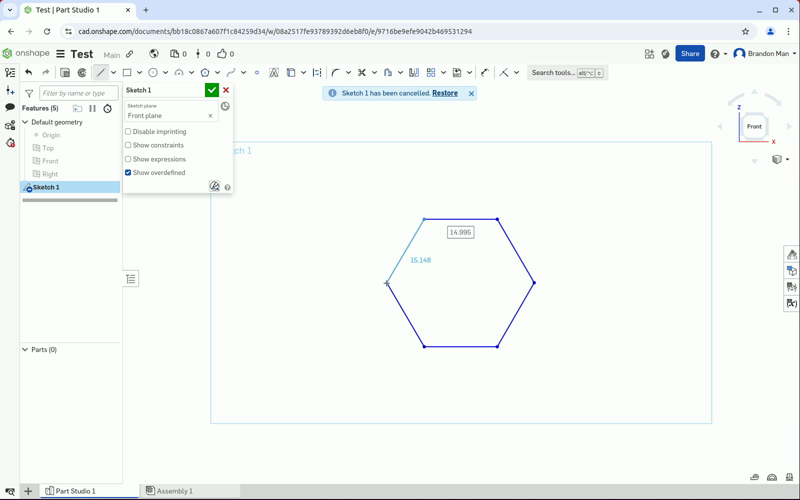
key(esc)
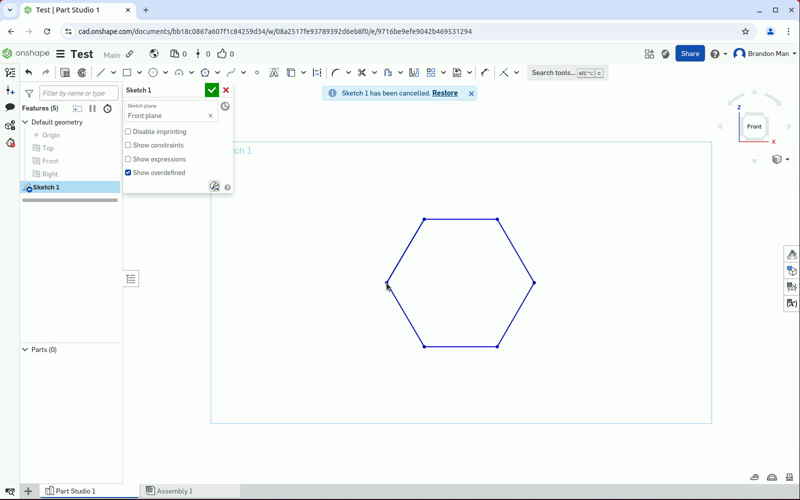
mouse_move(459, 300)
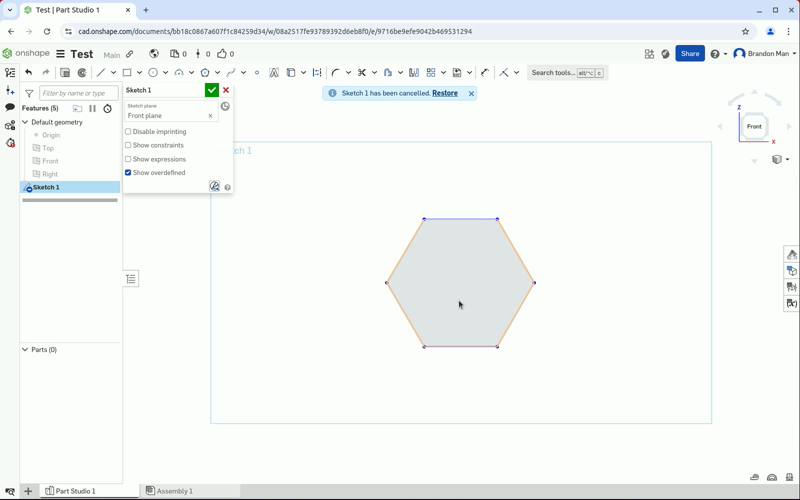
click(459, 300)
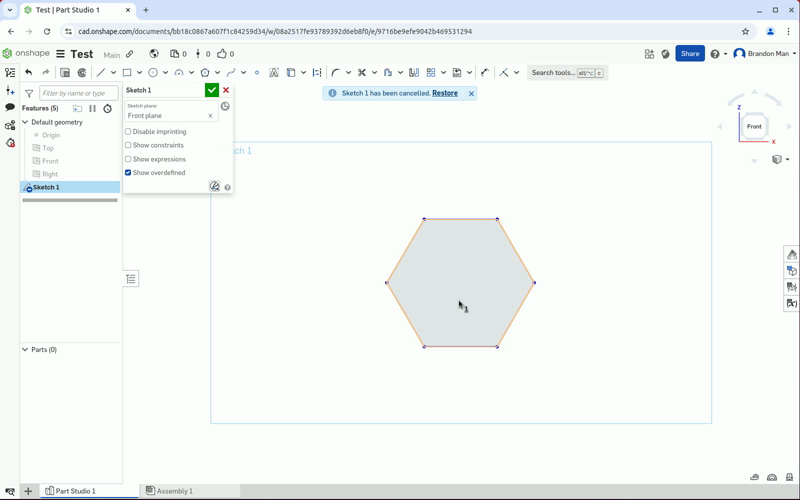
mouse_move(73, 352)
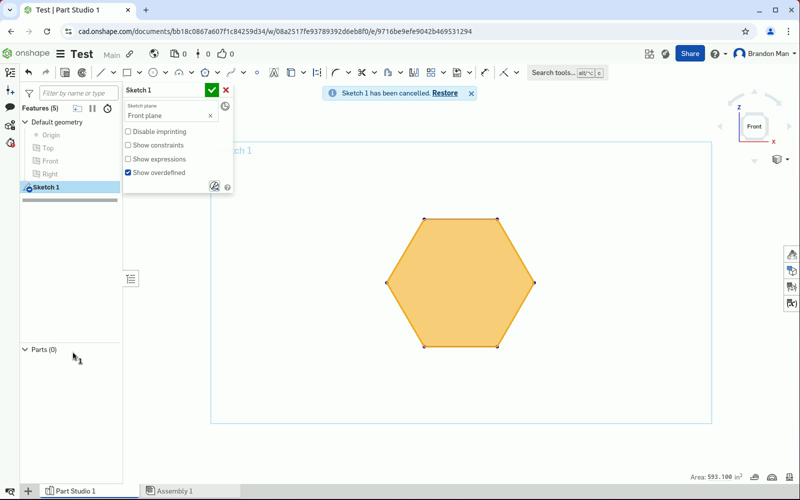
key(shift+y)
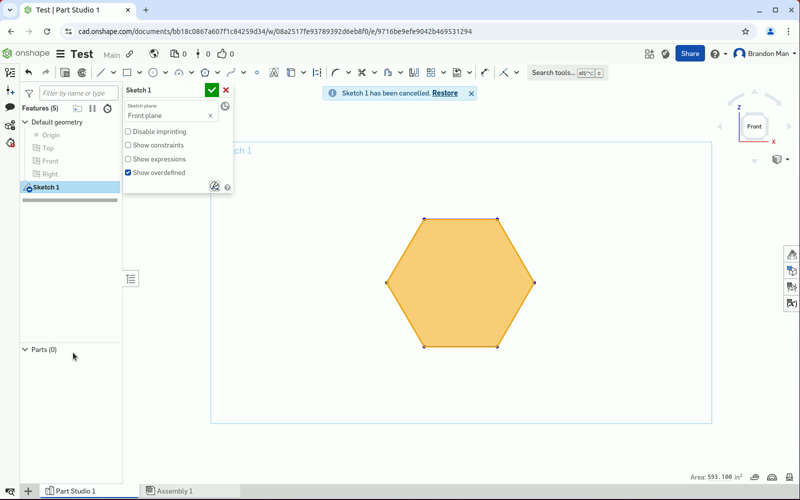
key(shift+e)
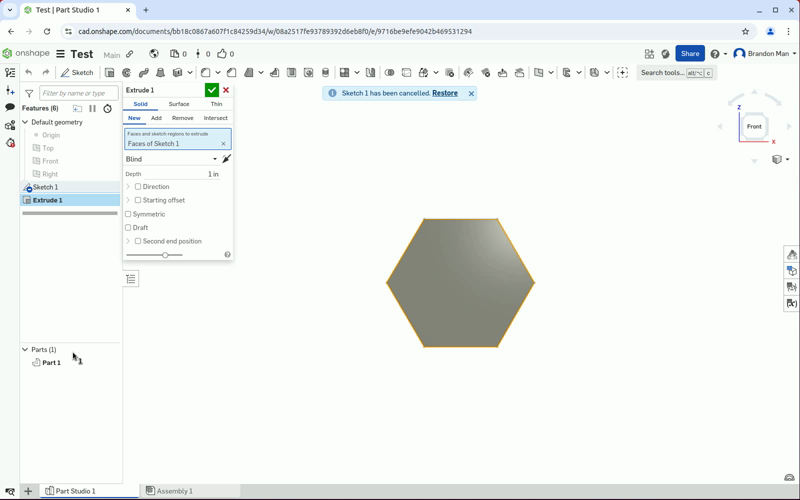
mouse_move(143, 106)
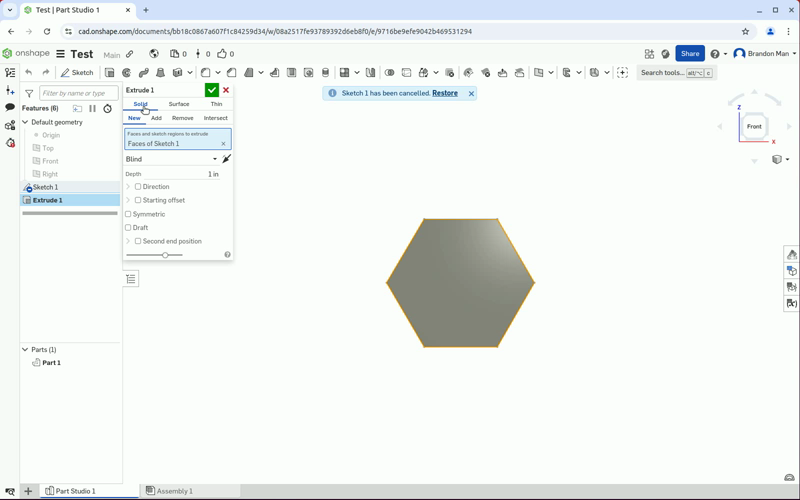
click(143, 106)
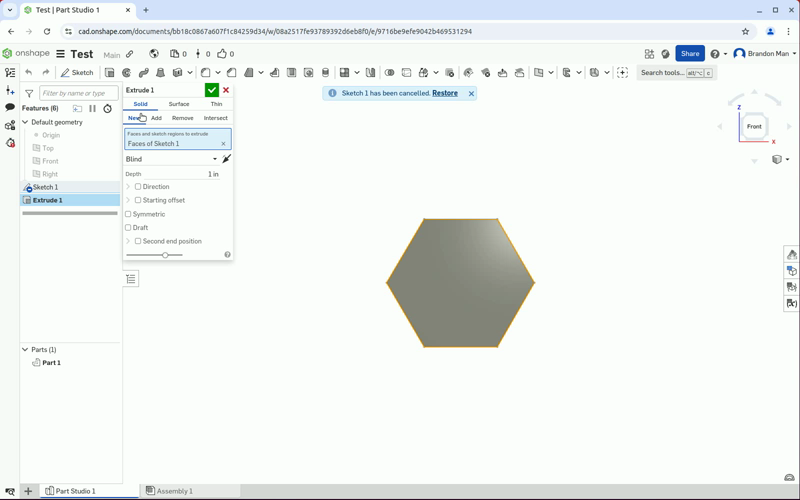
mouse_move(137, 120)
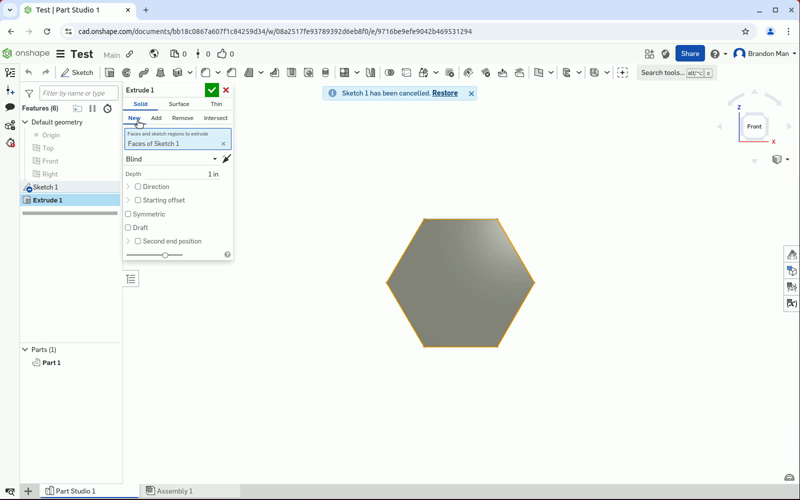
click(137, 120)
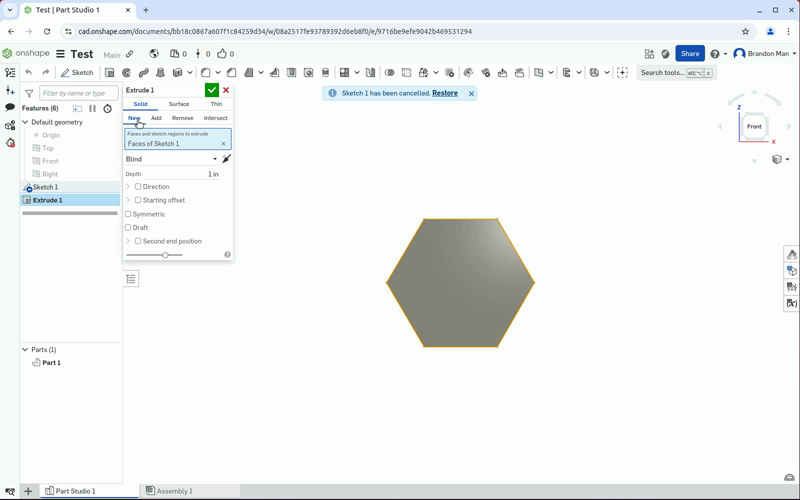
key(tab, 4)
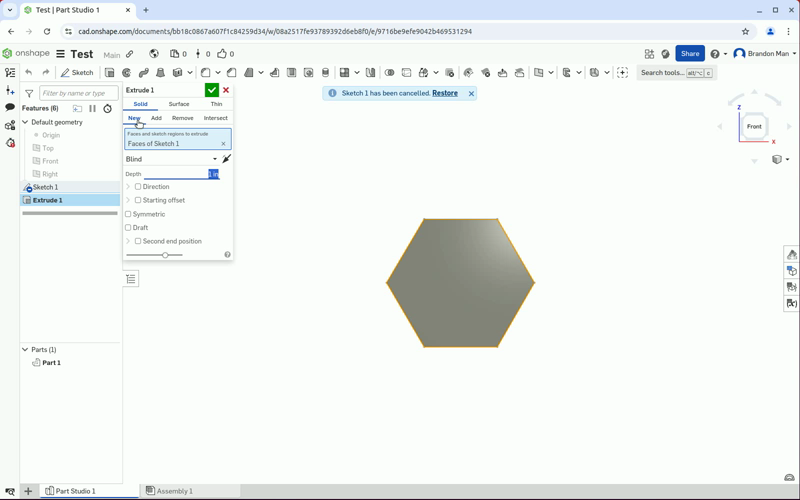
text(23.108)
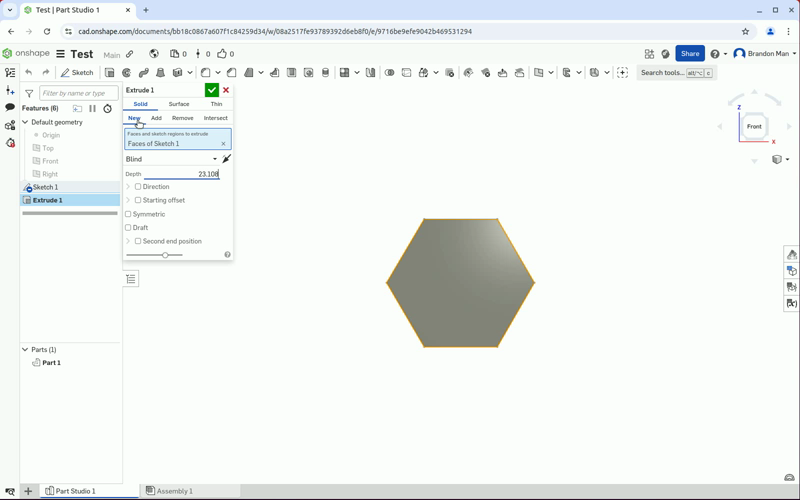
key(enter)
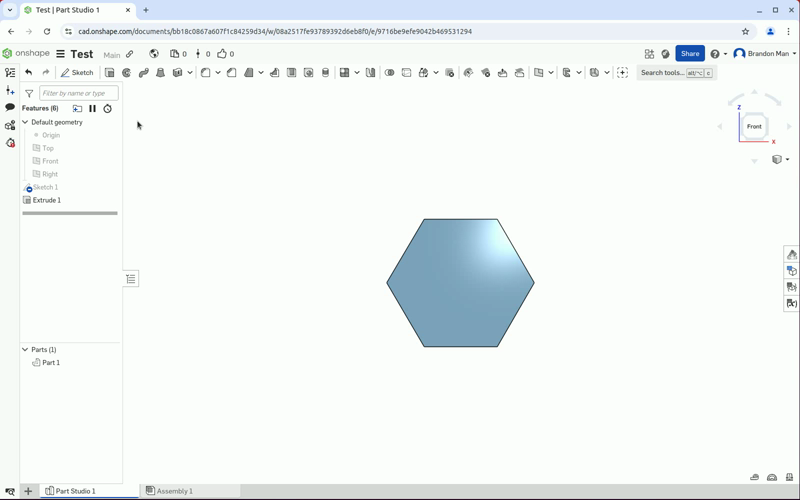
key(shift+h)
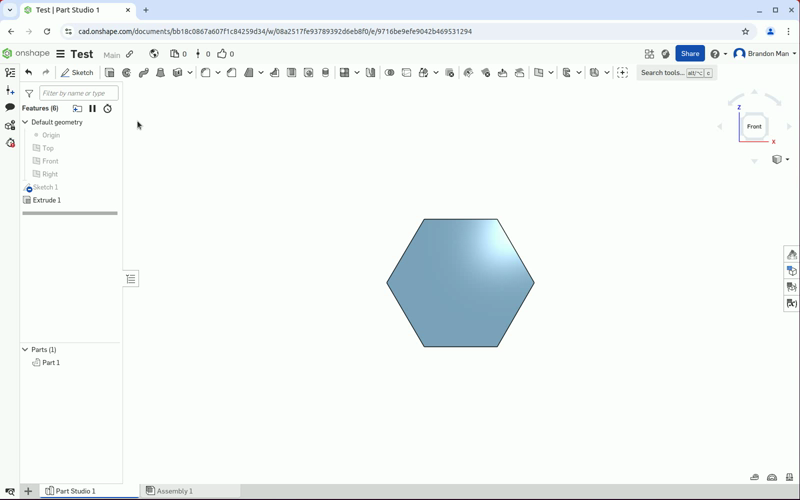
key(shift+h)
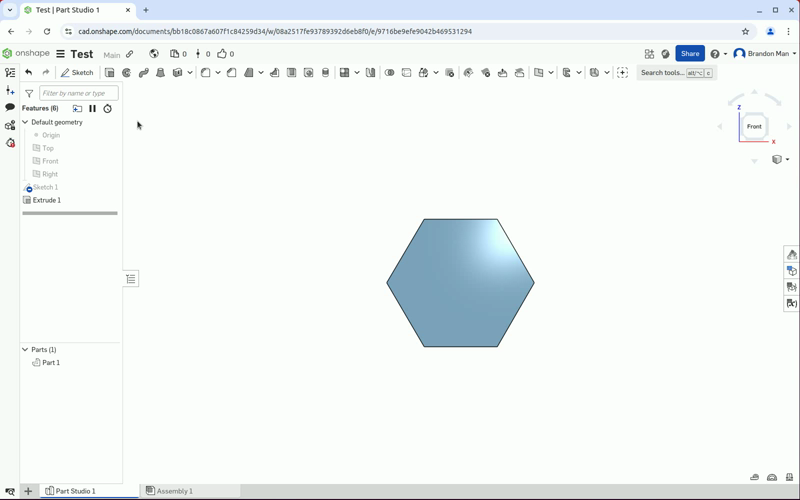
mouse_move(73, 189)
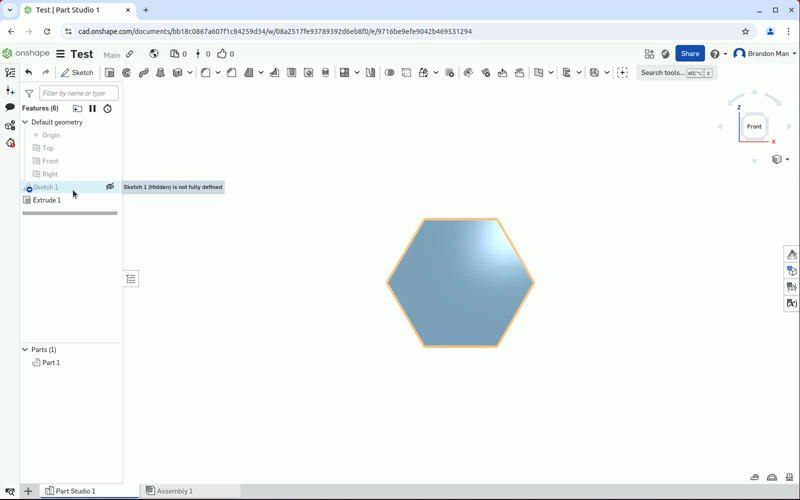
click(73, 189)
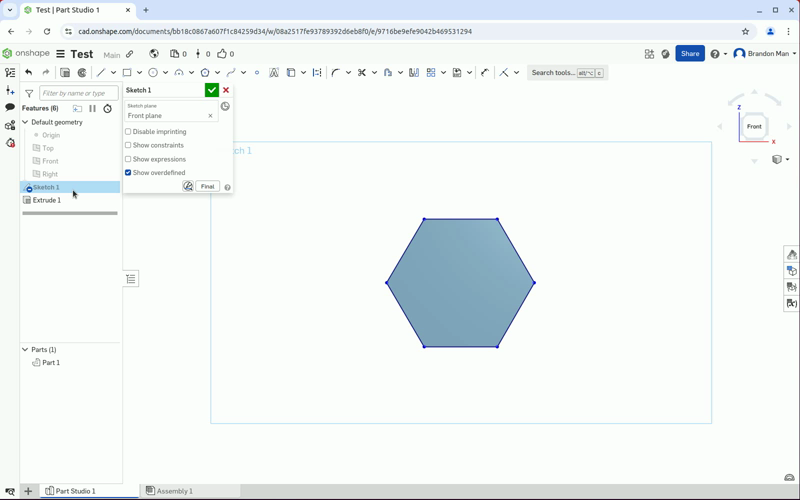
mouse_move(229, 92)
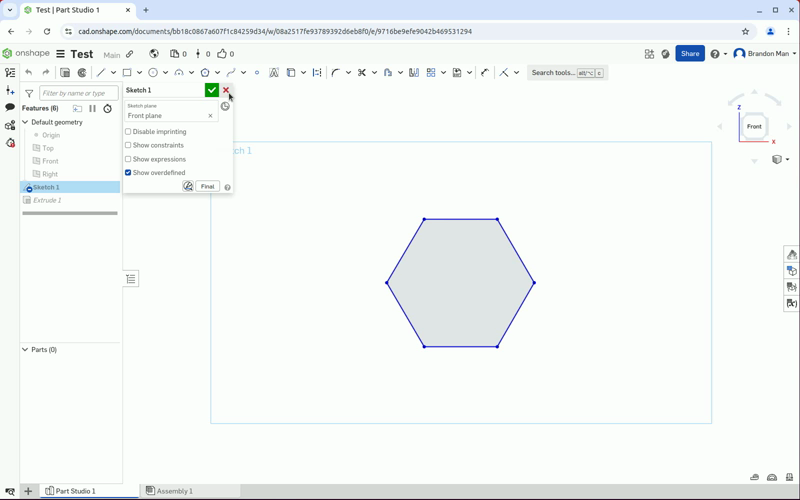
click(229, 92)
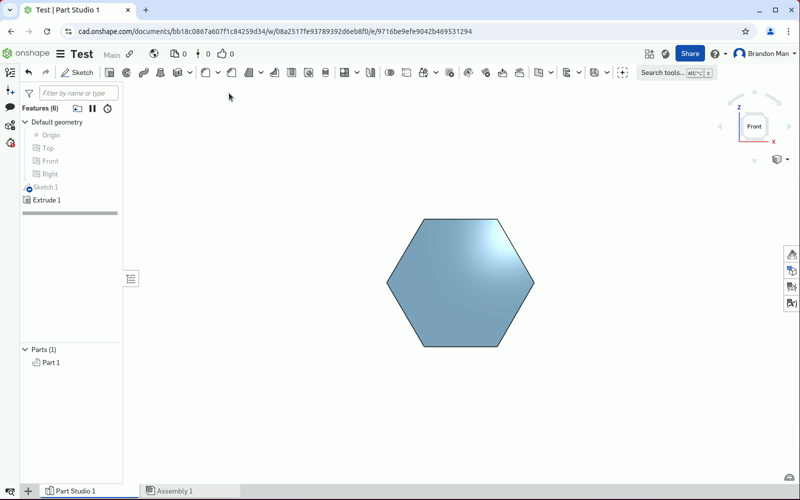
mouse_move(541, 75)
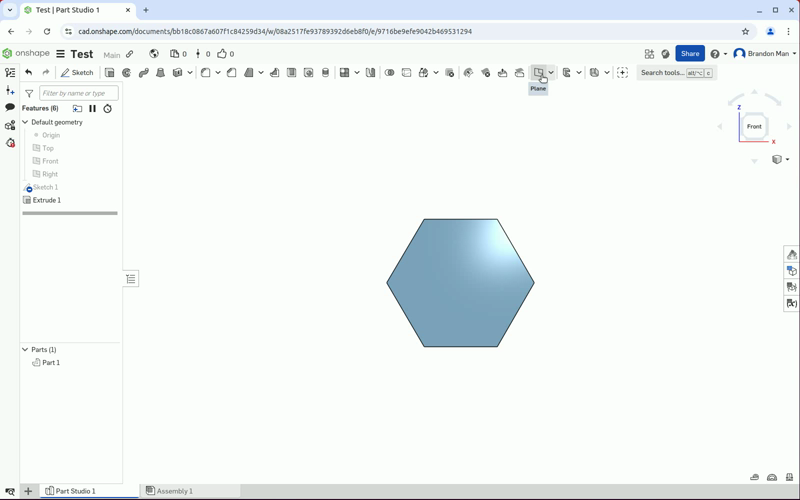
click(541, 75)
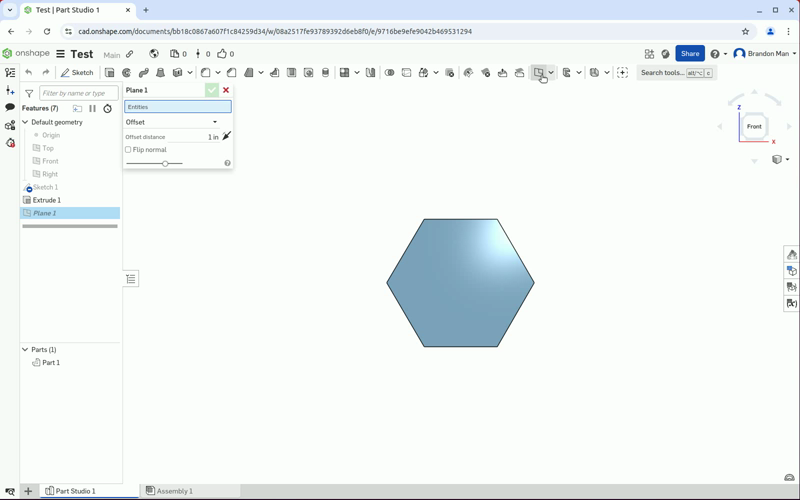
mouse_move(73, 163)
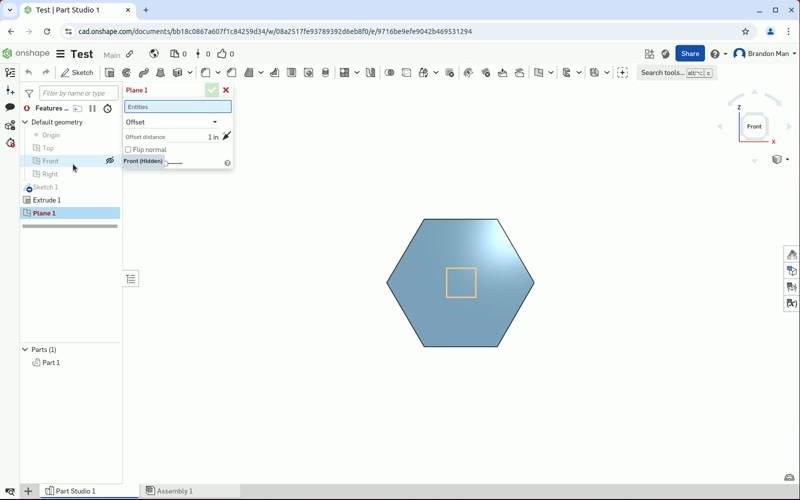
click(73, 163)
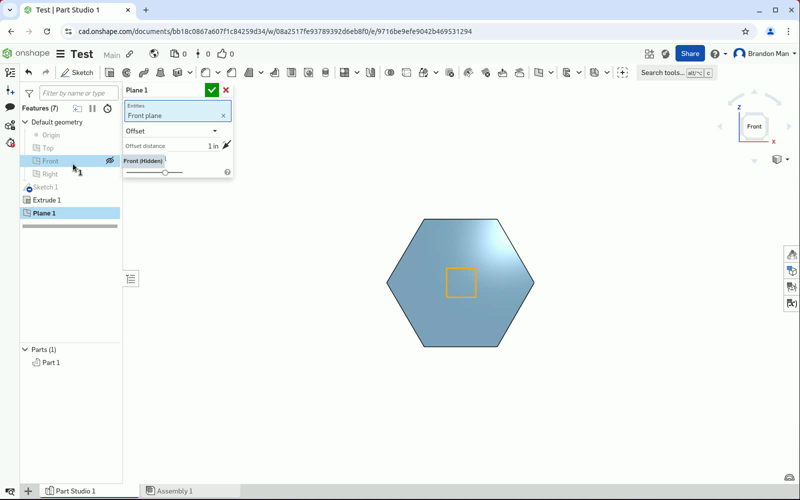
key(tab, 2)
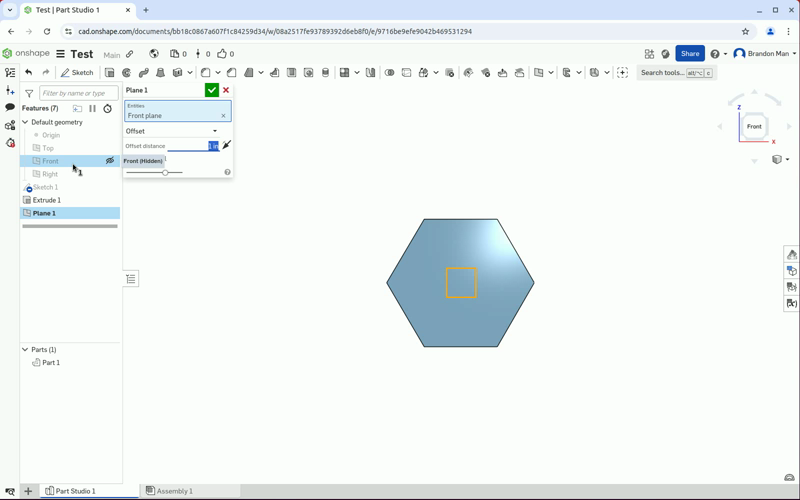
text(23.108)
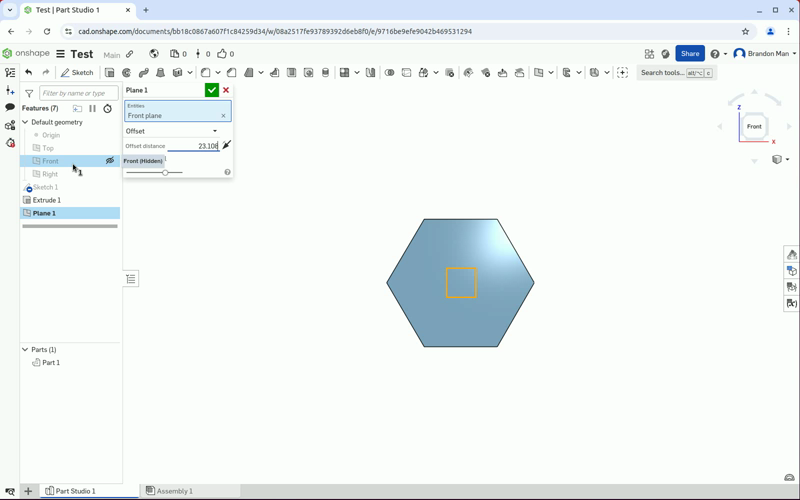
key(enter, 2)
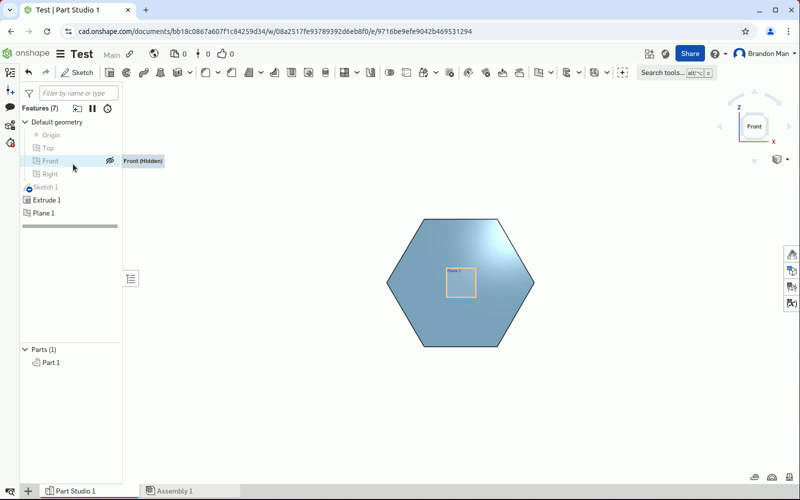
key(shift+s)
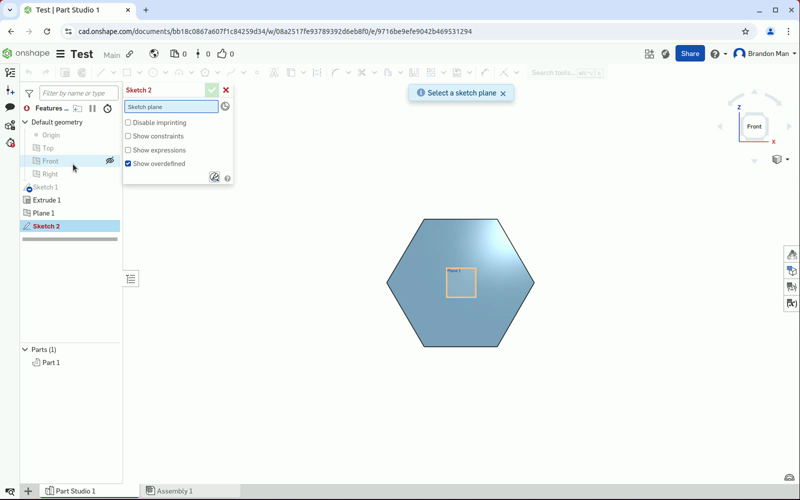
mouse_move(73, 215)
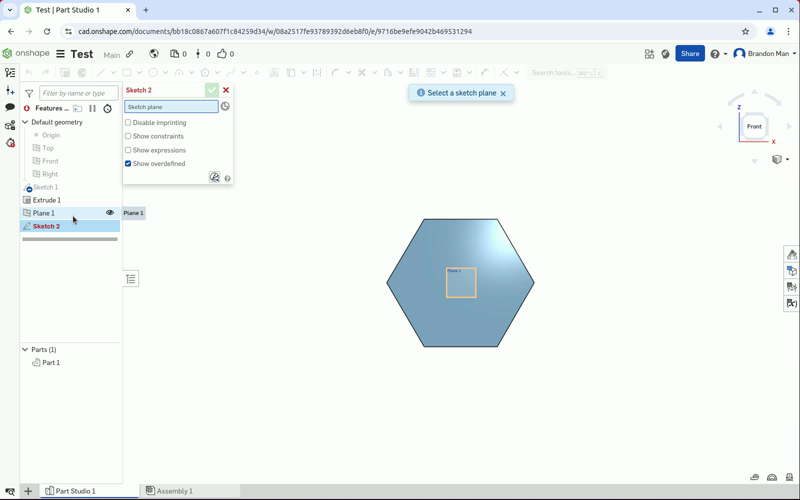
click(73, 215)
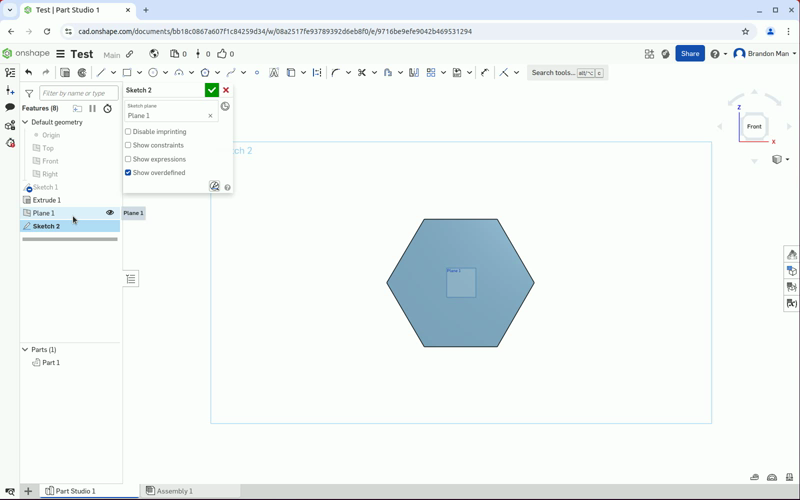
mouse_move(73, 352)
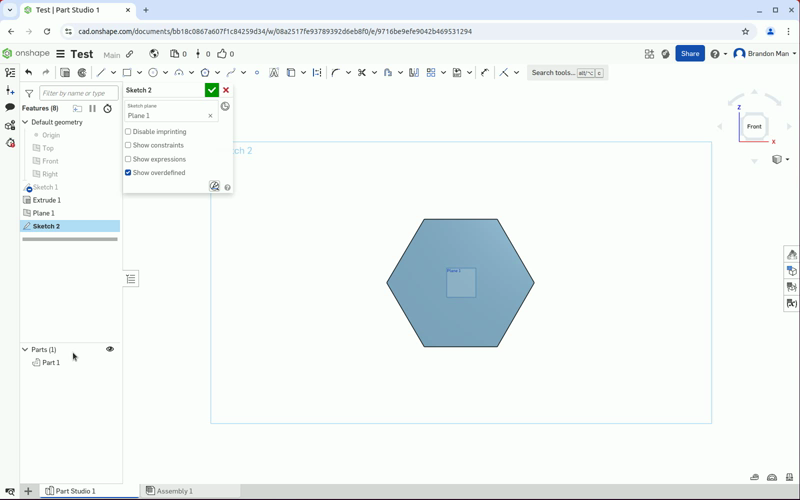
key(y)
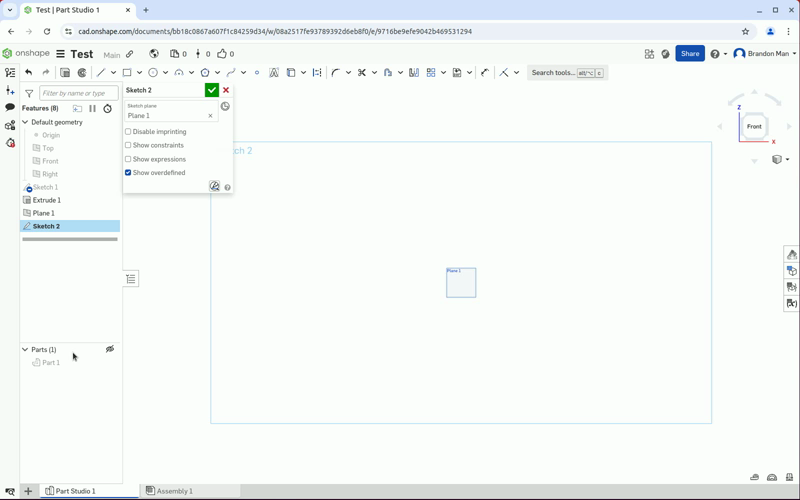
key(l)
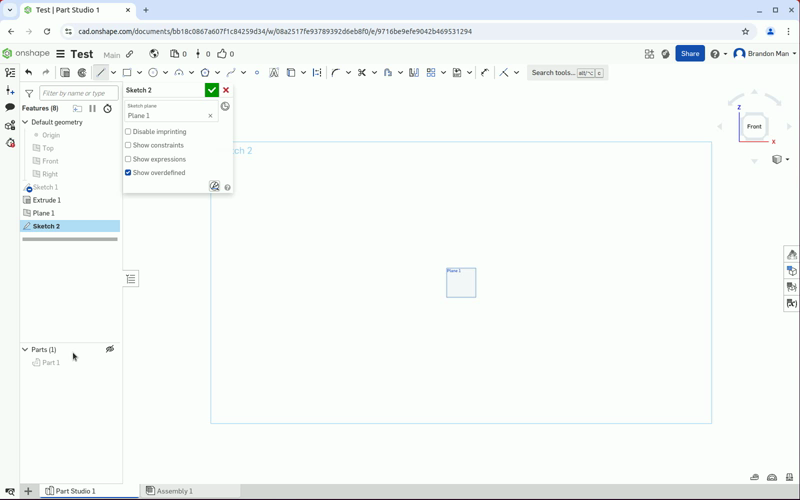
key_down(shift)
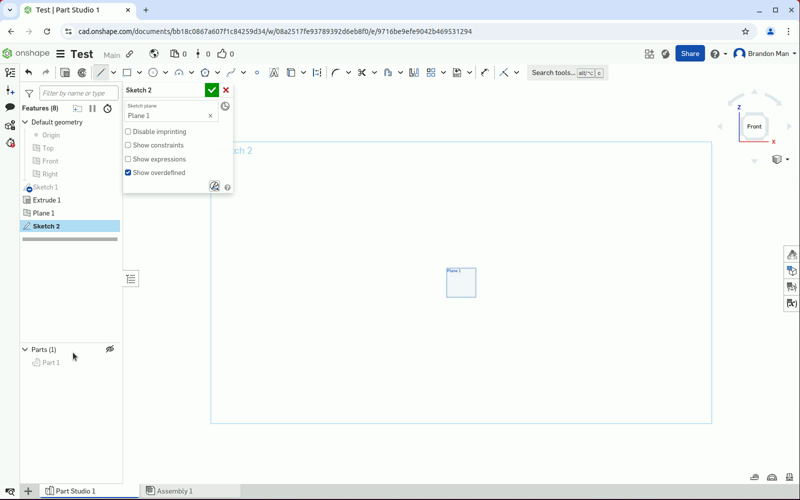
mouse_move(411, 282)
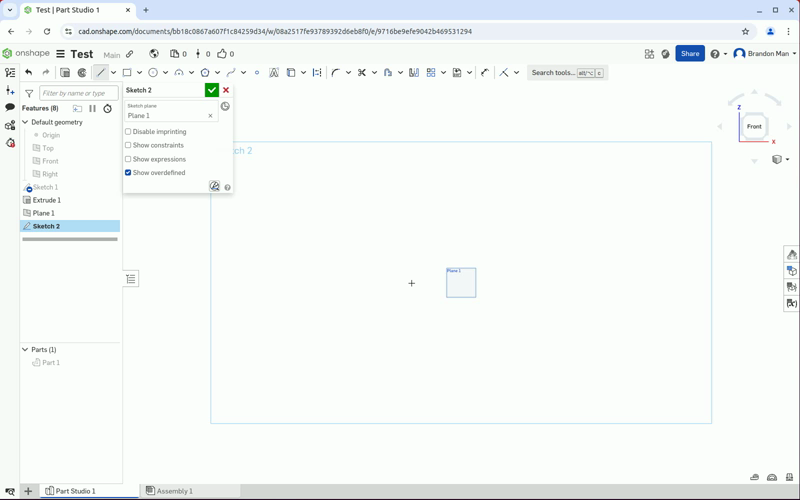
click(411, 282)
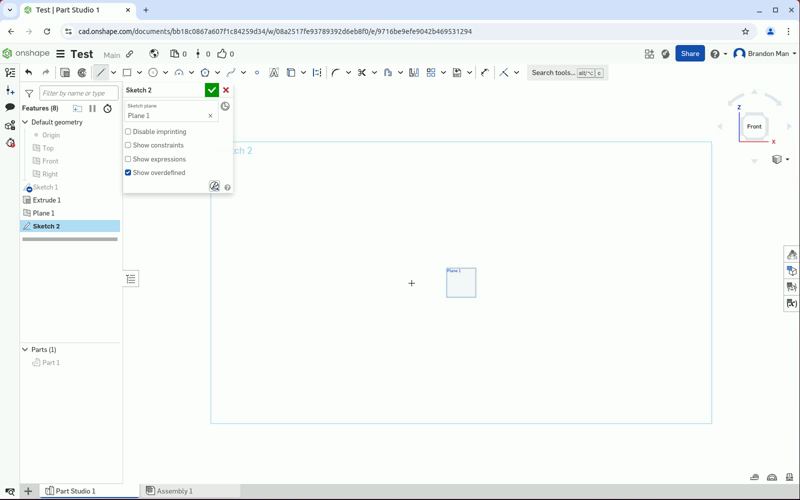
key_up(shift)
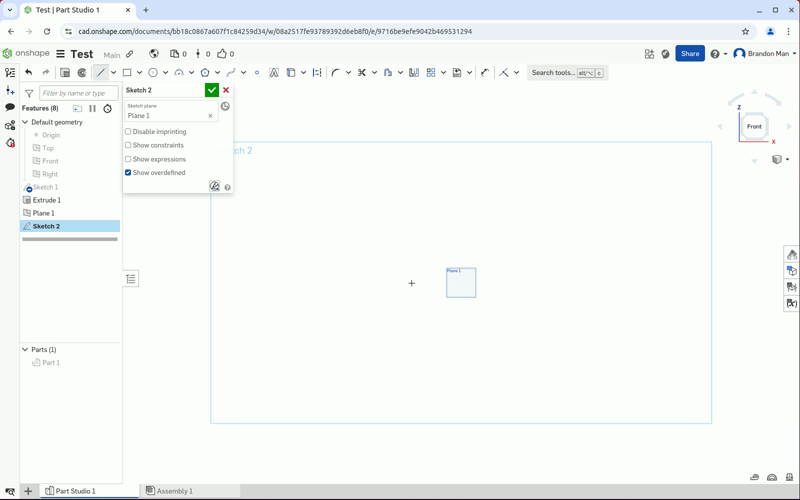
key_down(shift)
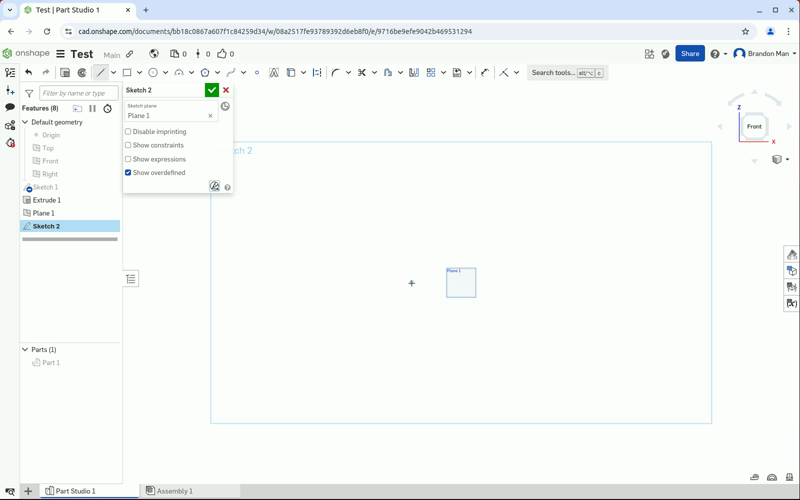
mouse_move(441, 282)
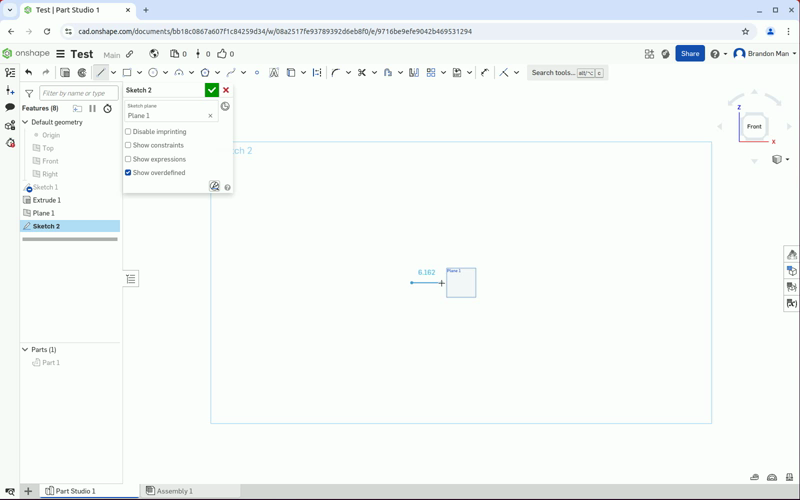
mouse_move(436, 325)
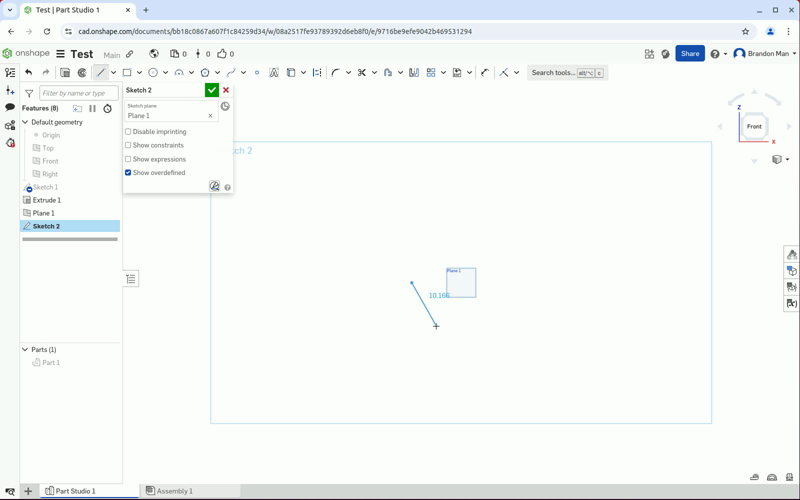
click(436, 325)
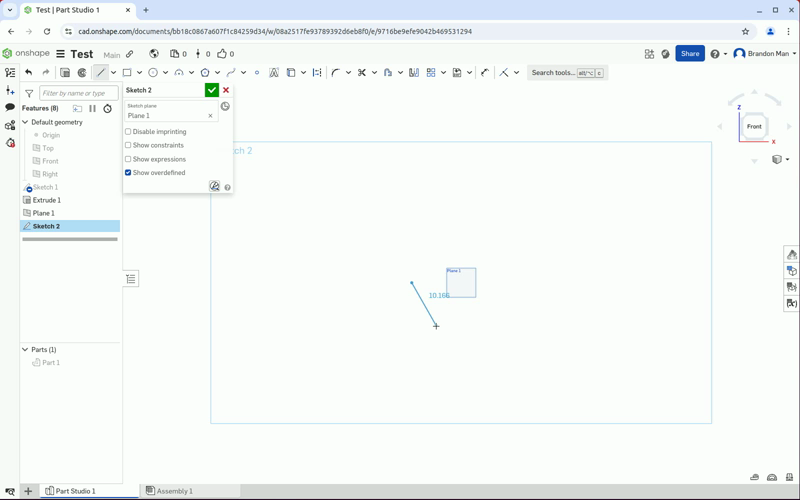
key_up(shift)
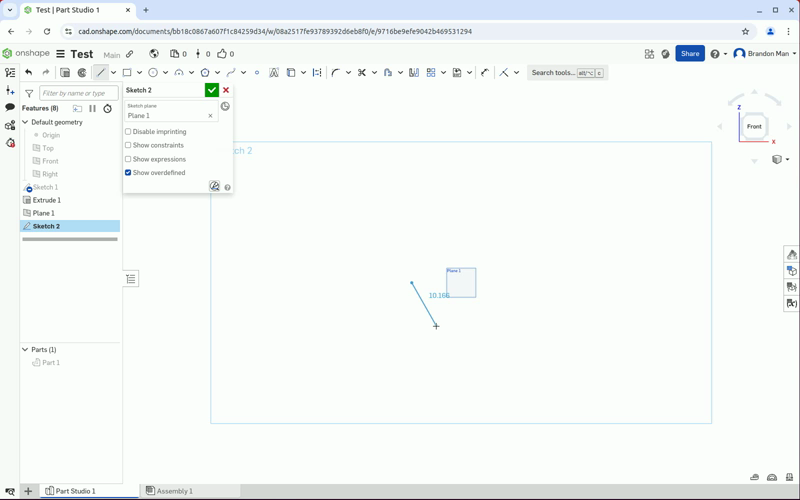
key_down(shift)
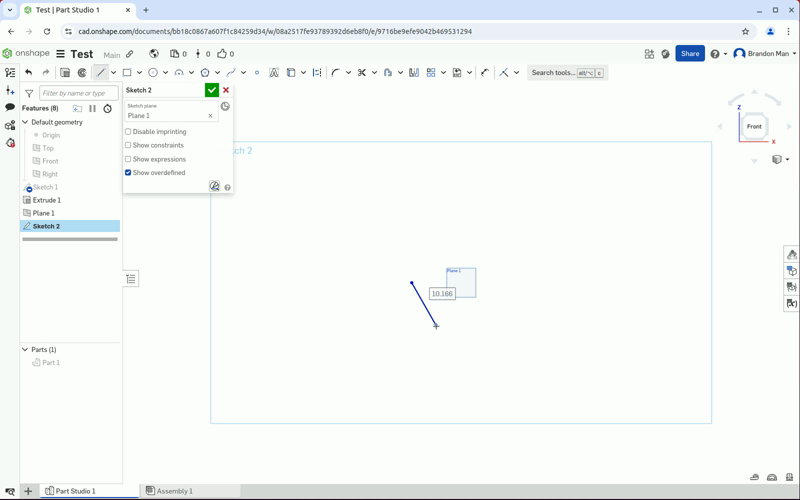
mouse_move(466, 325)
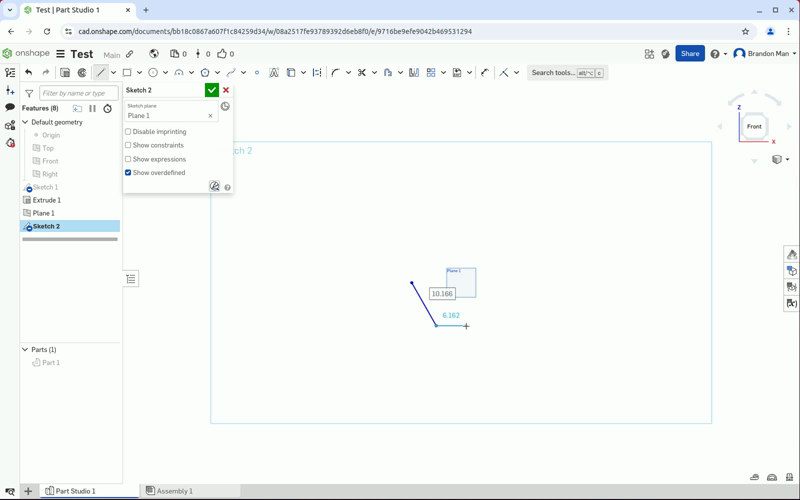
mouse_move(485, 325)
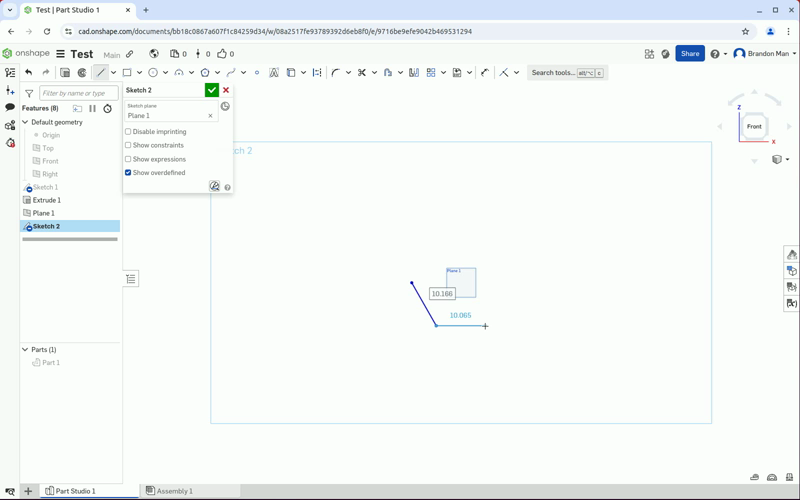
click(485, 325)
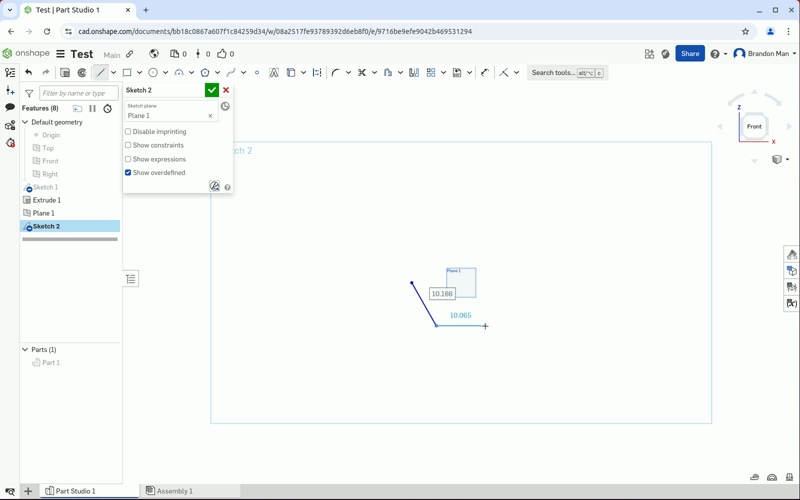
key_up(shift)
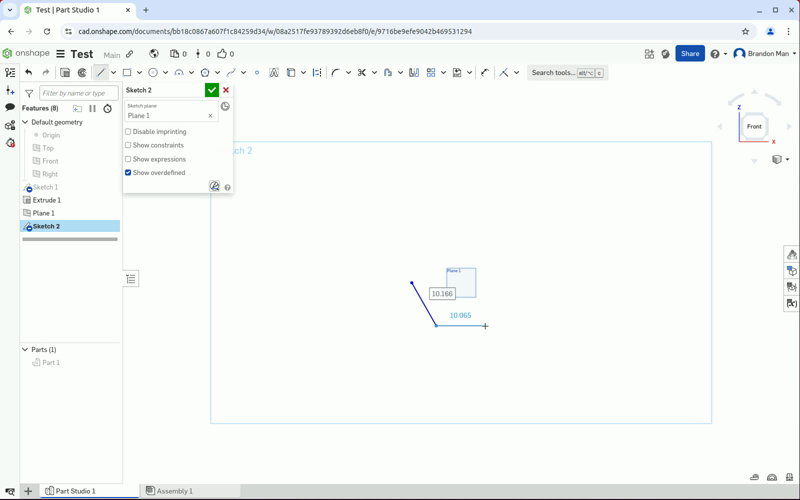
key_down(shift)
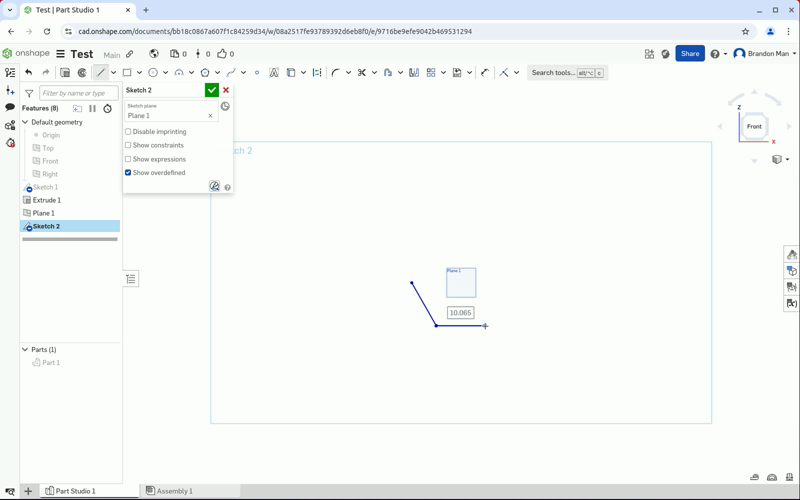
mouse_move(515, 325)
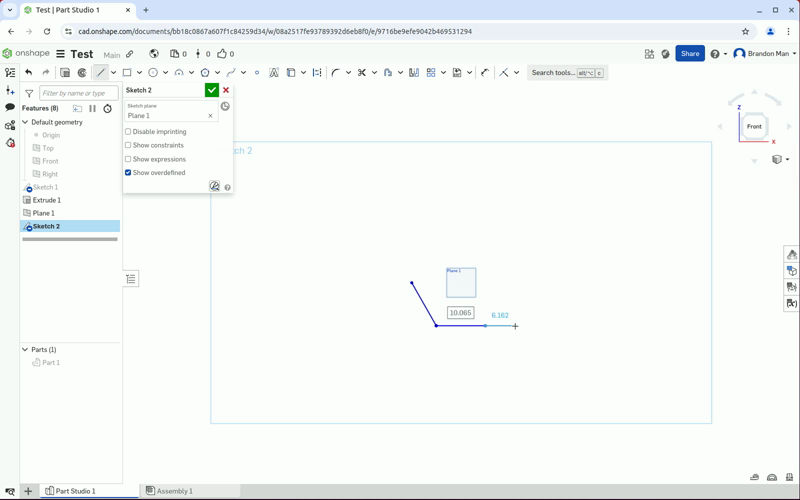
mouse_move(510, 282)
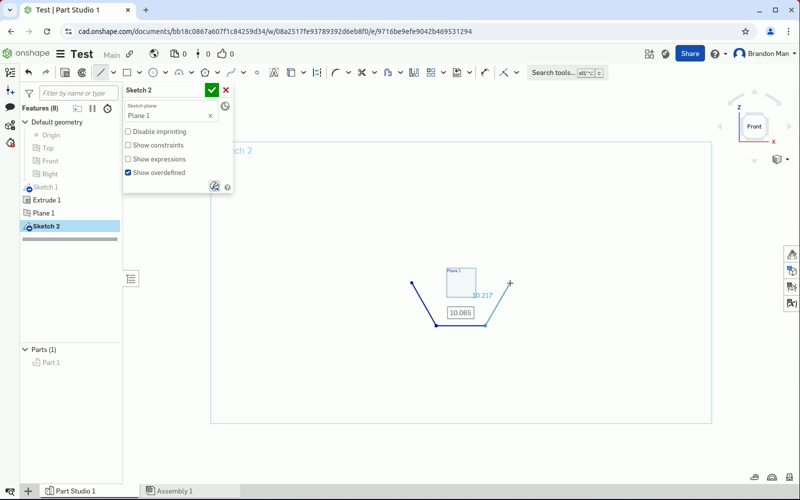
click(510, 282)
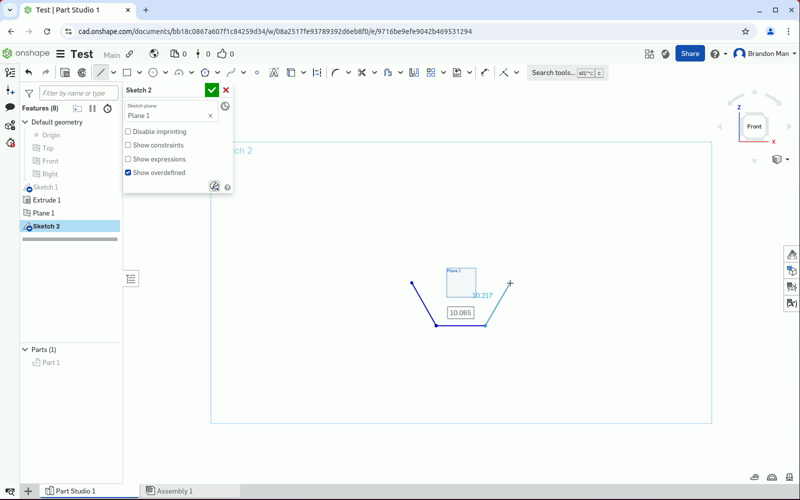
key_up(shift)
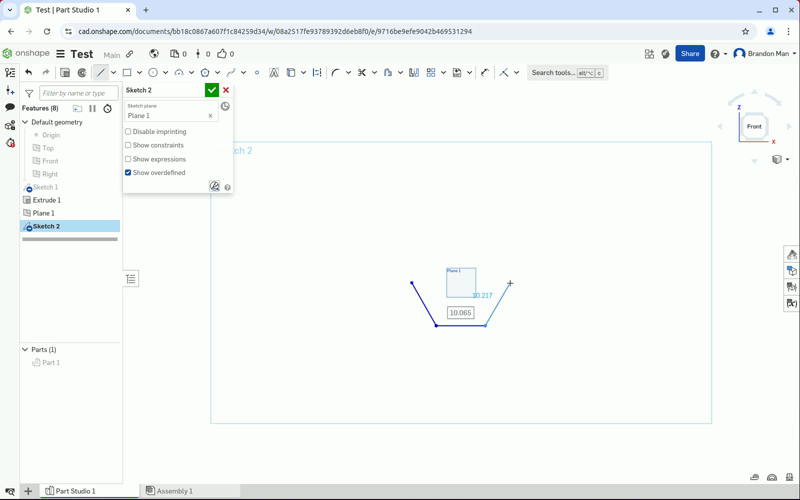
key_down(shift)
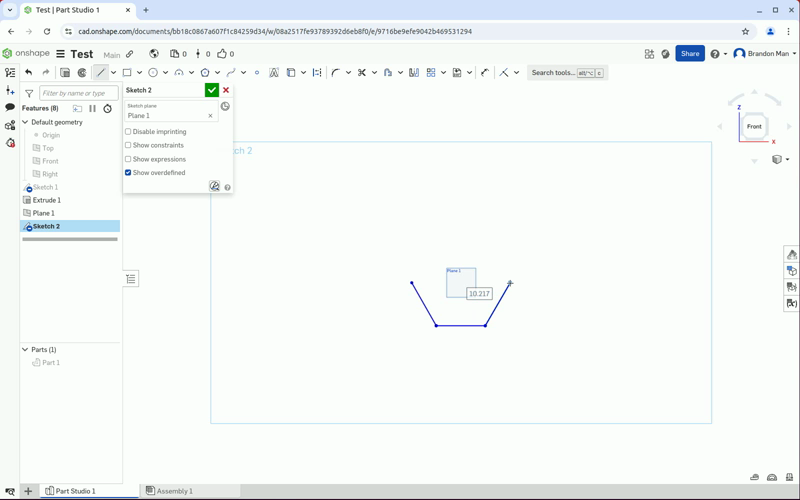
mouse_move(540, 282)
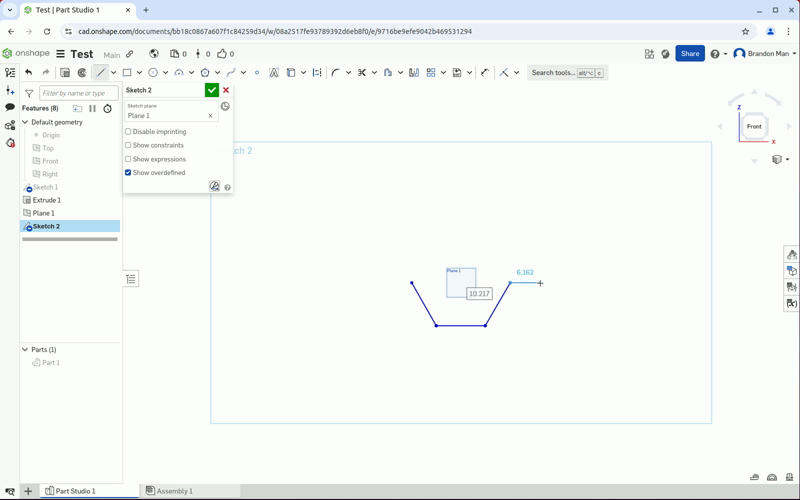
mouse_move(485, 240)
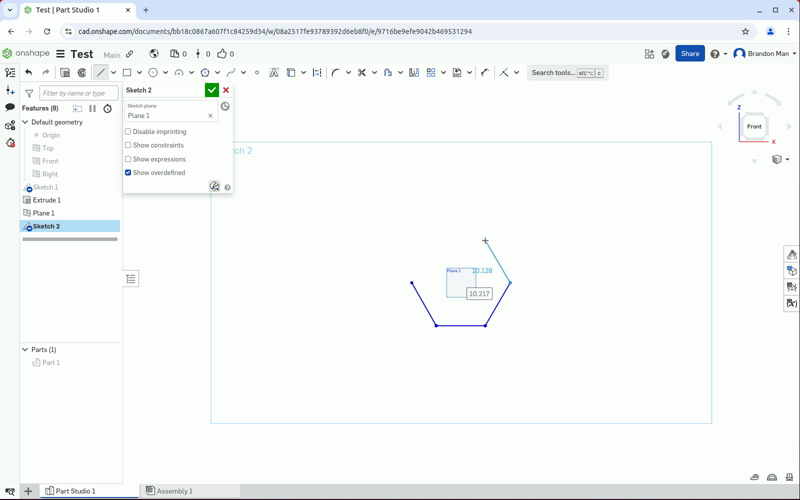
click(485, 240)
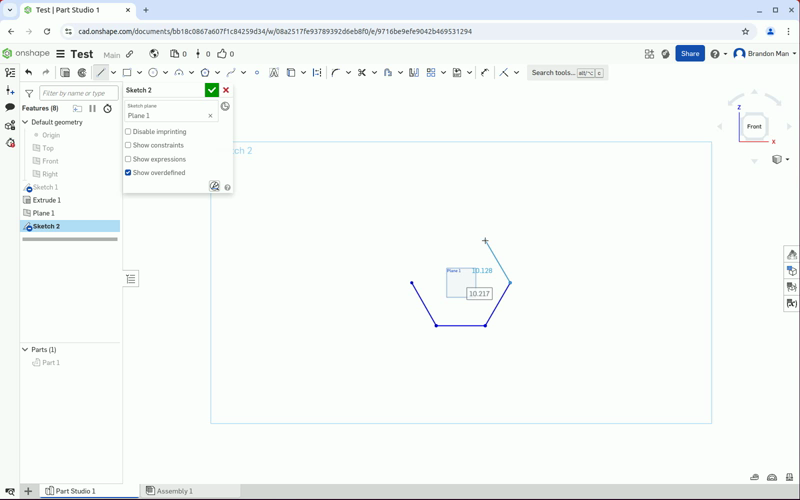
key_up(shift)
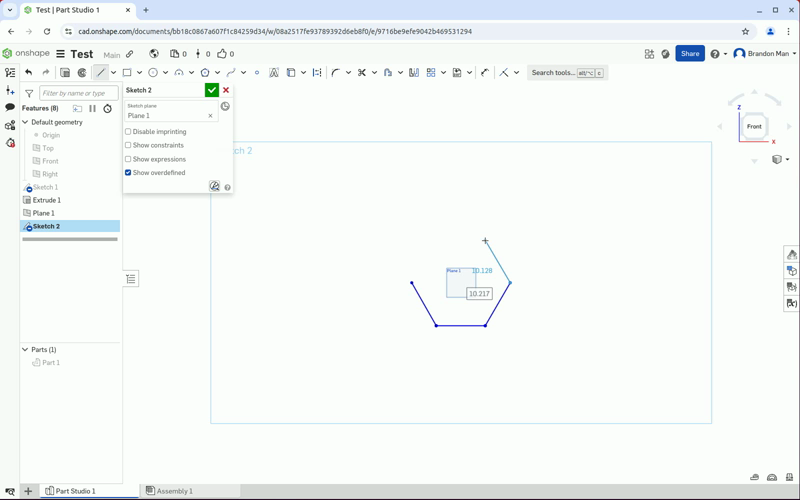
key_down(shift)
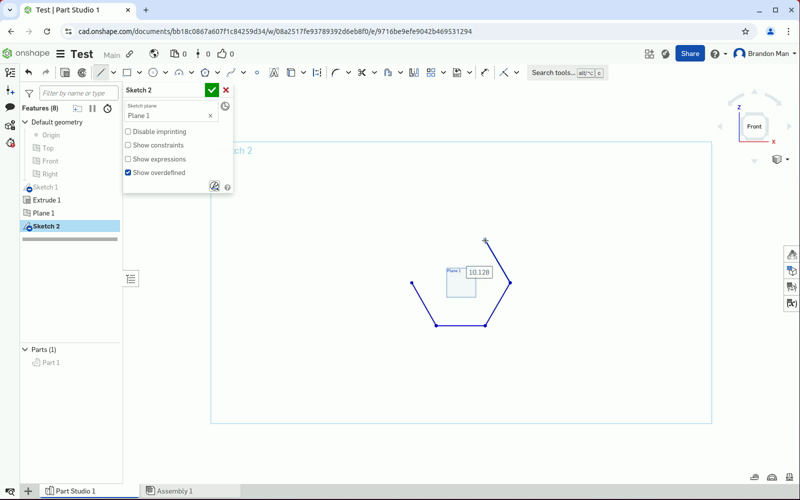
mouse_move(515, 240)
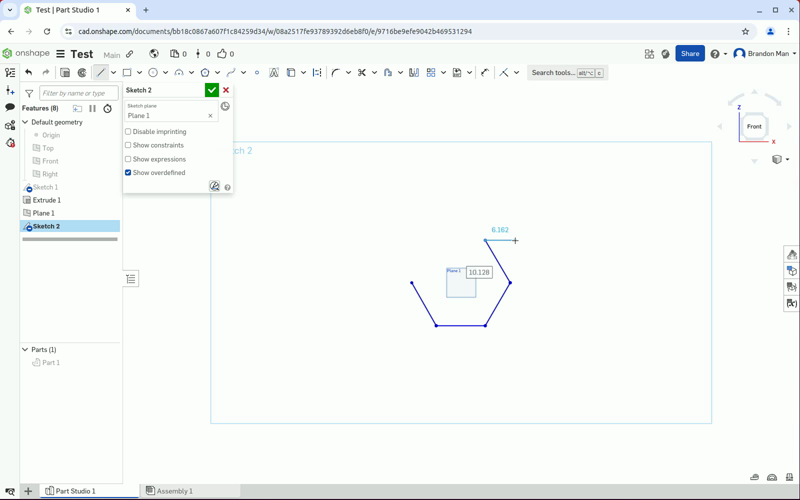
mouse_move(436, 240)
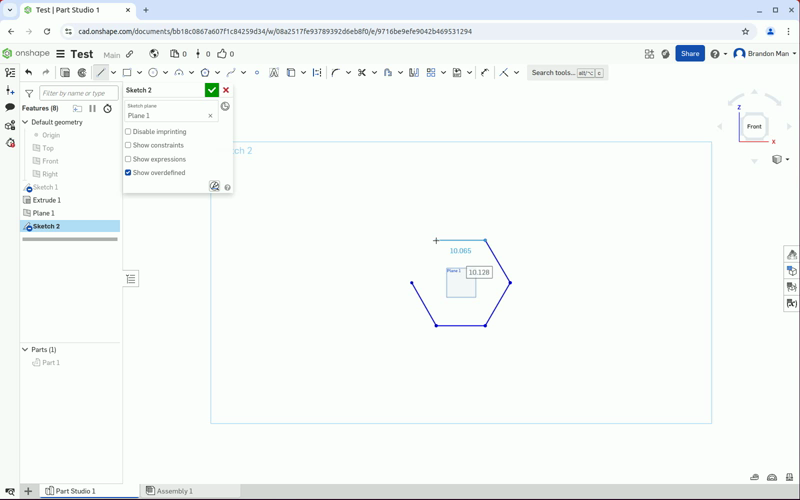
click(436, 240)
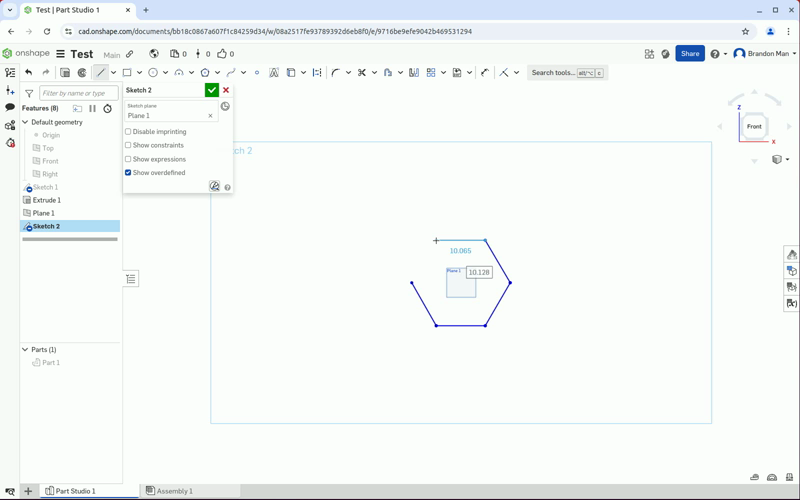
key_up(shift)
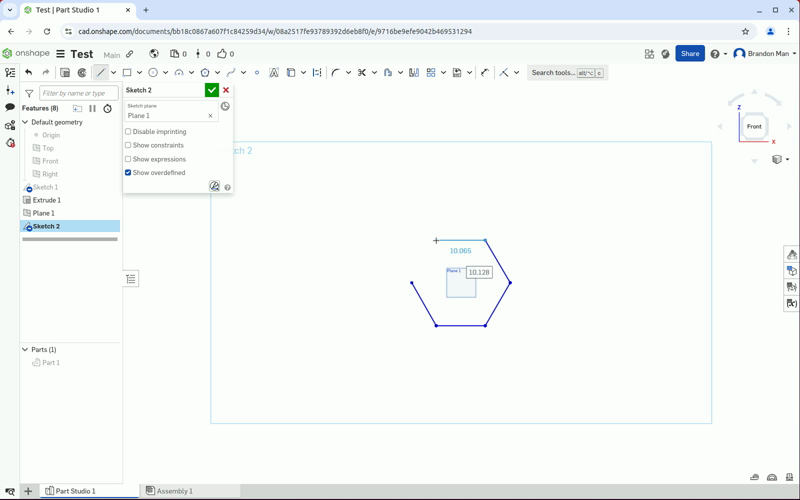
mouse_move(466, 240)
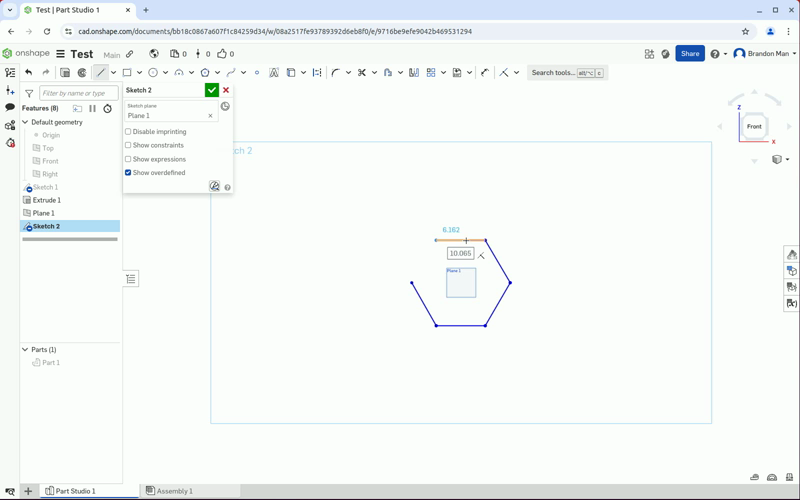
key_down(shift)
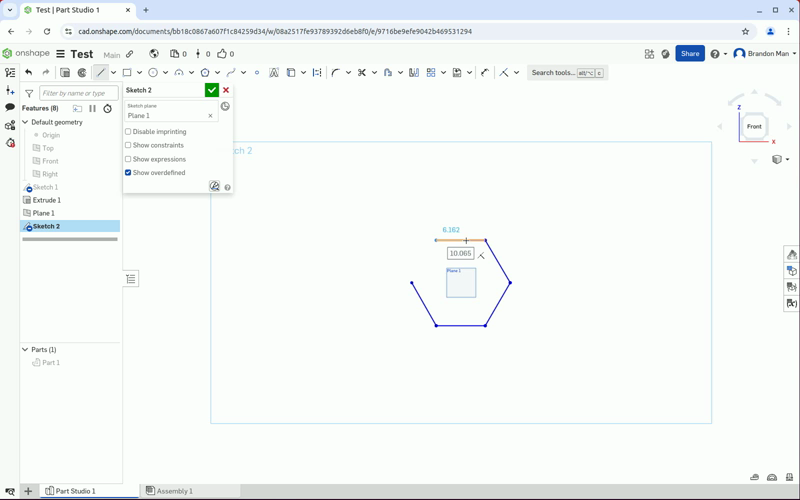
mouse_move(411, 282)
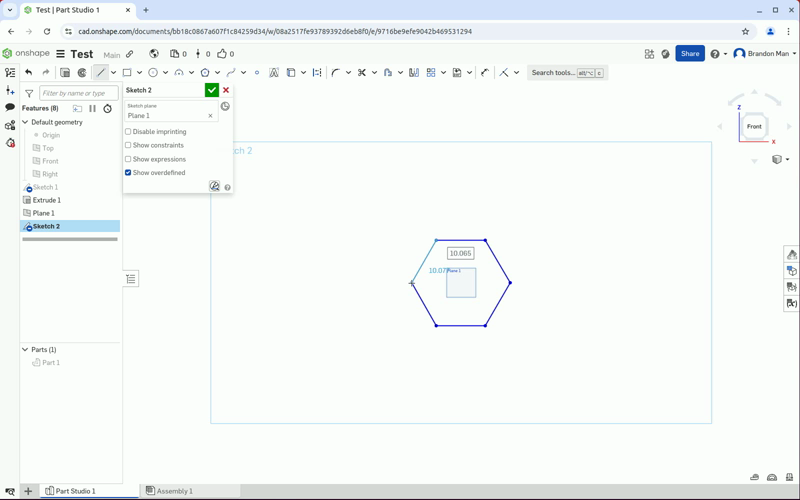
key_up(shift)
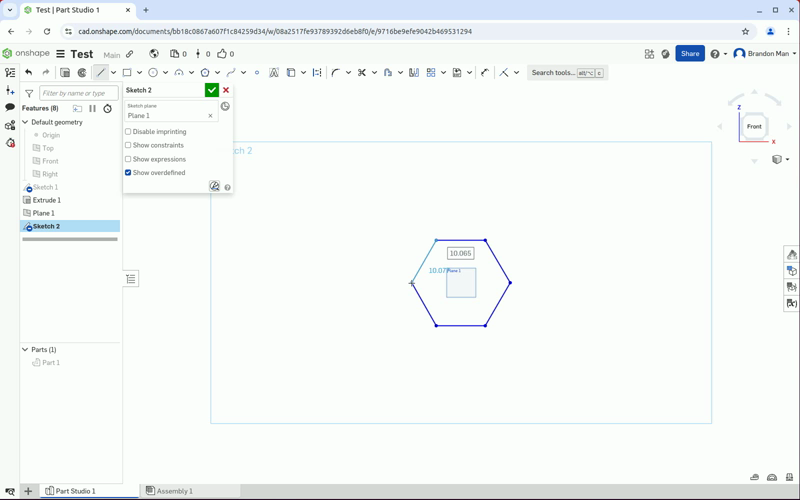
click(411, 282)
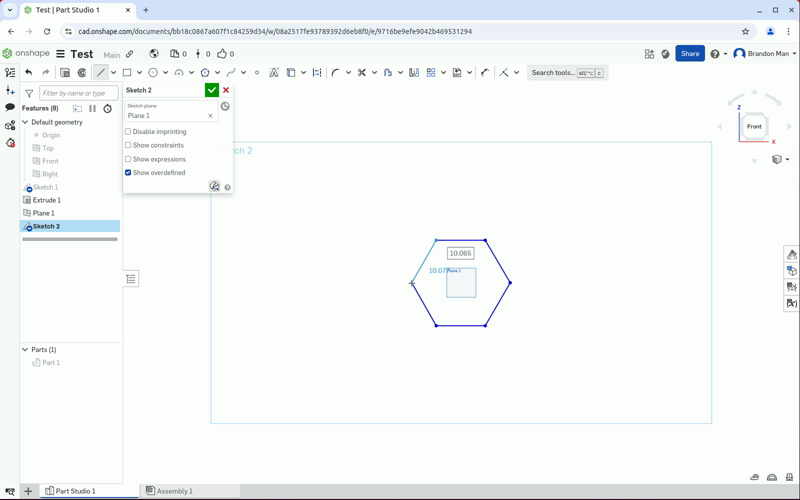
key(esc)
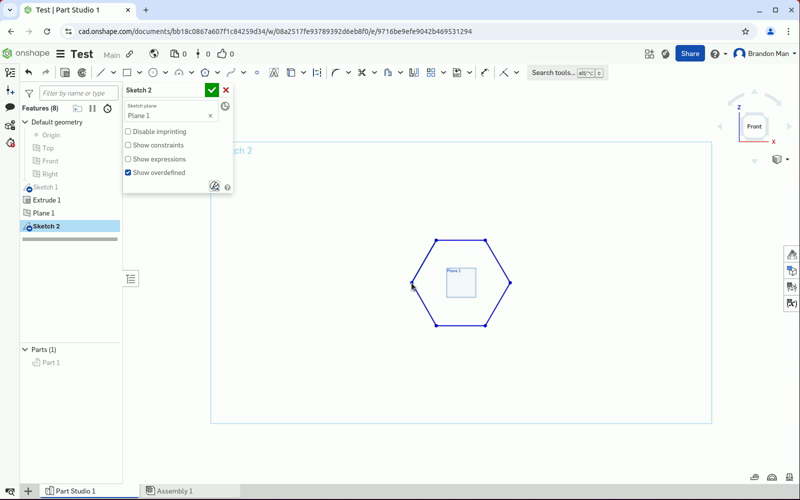
mouse_move(483, 311)
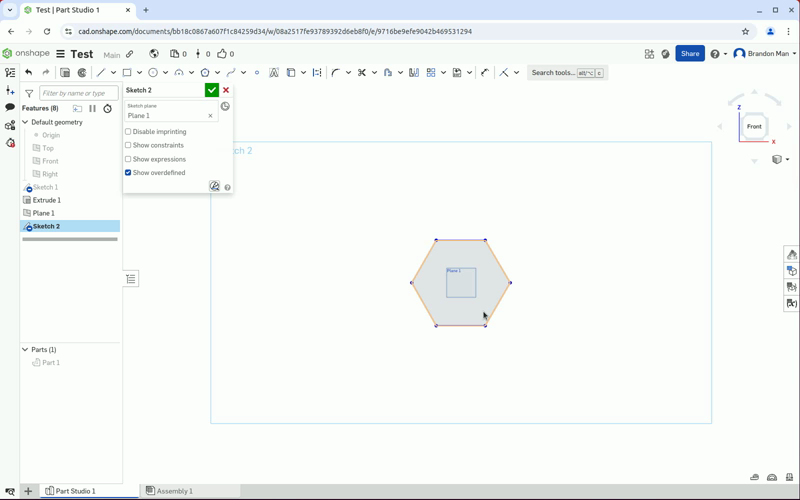
click(483, 311)
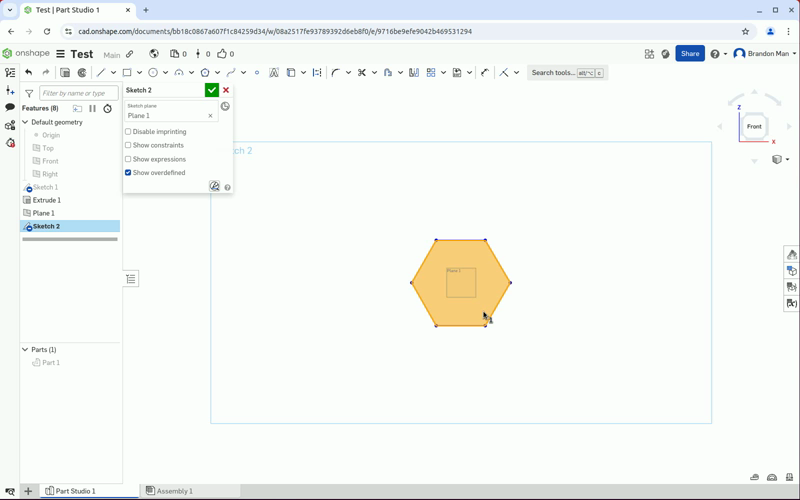
mouse_move(73, 352)
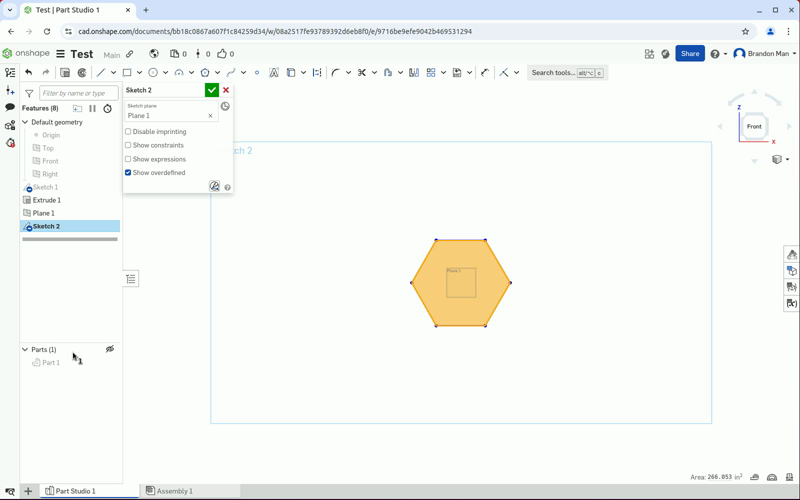
key(shift+y)
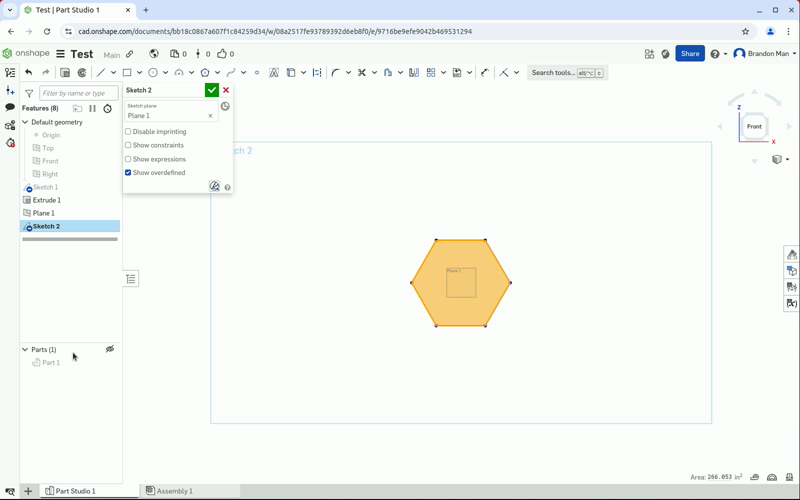
key(shift+e)
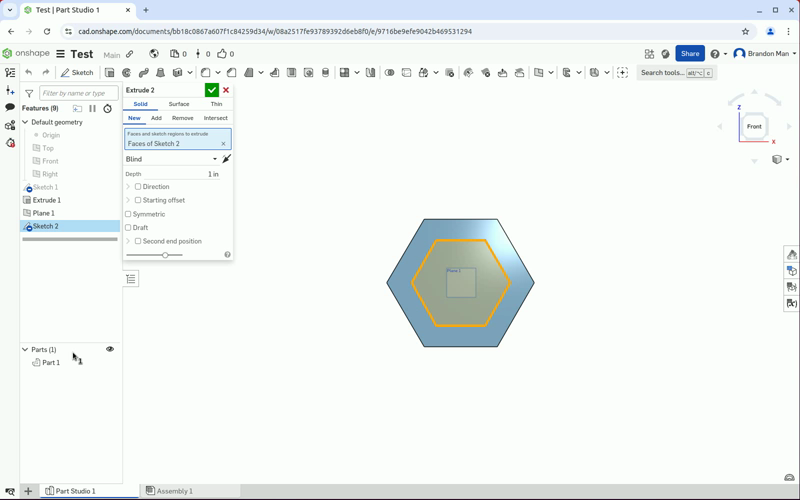
mouse_move(143, 106)
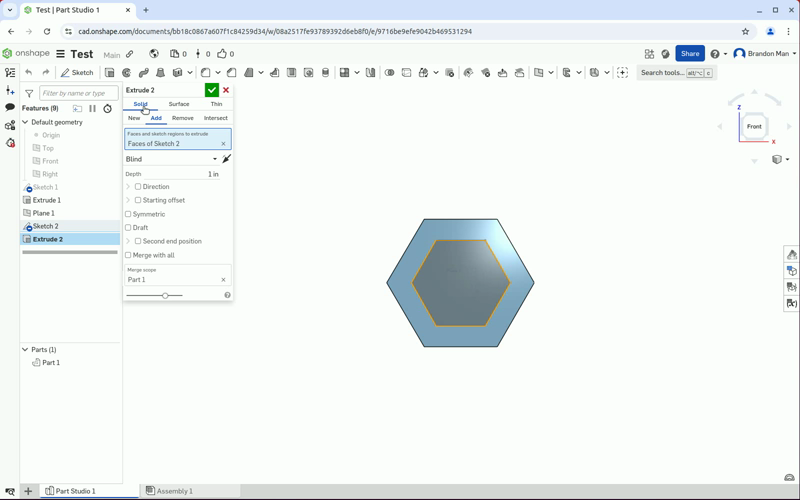
click(143, 106)
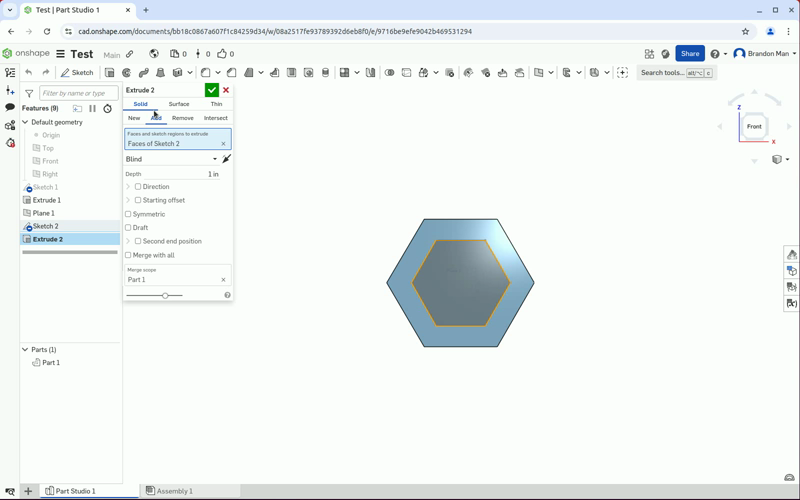
mouse_move(186, 120)
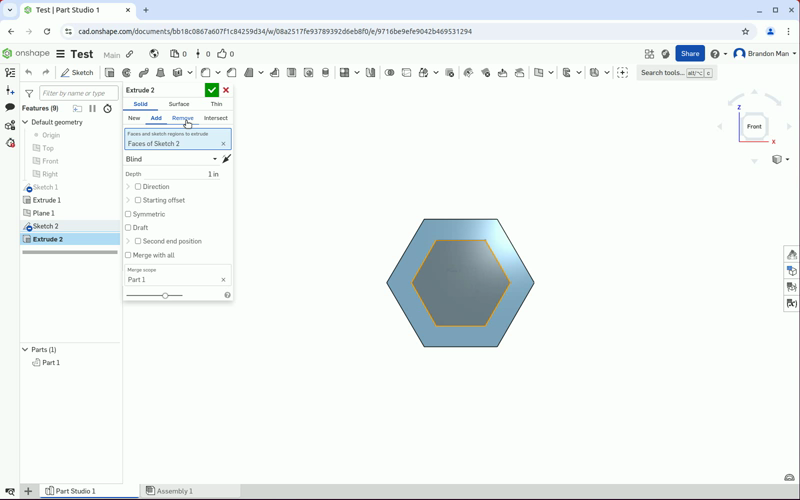
click(186, 120)
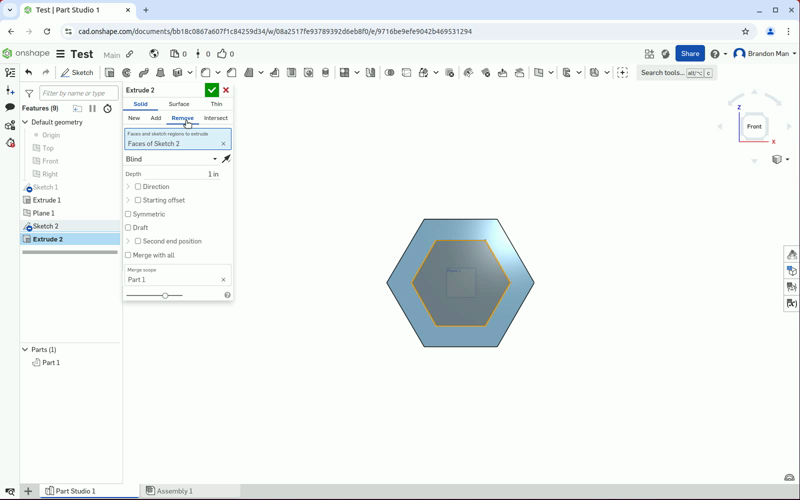
key(tab, 4)
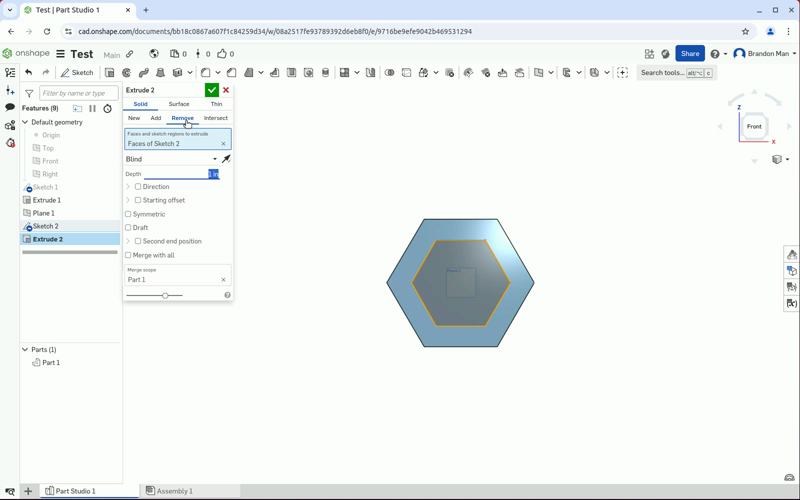
text(8.184)
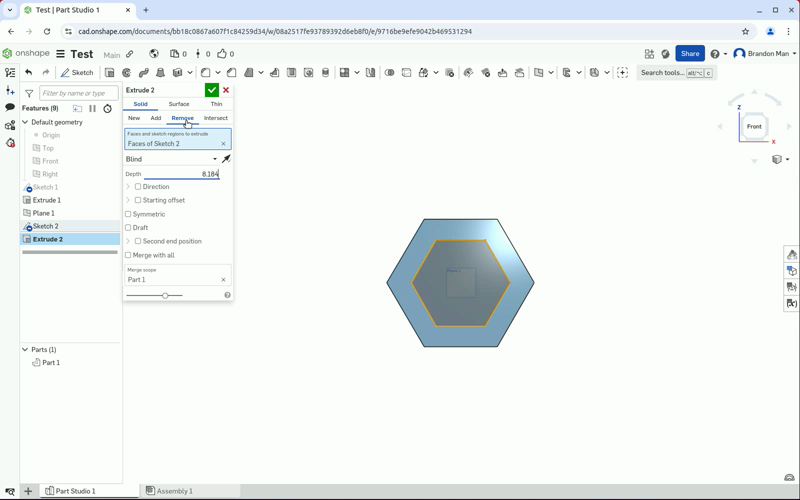
key(tab, 6)
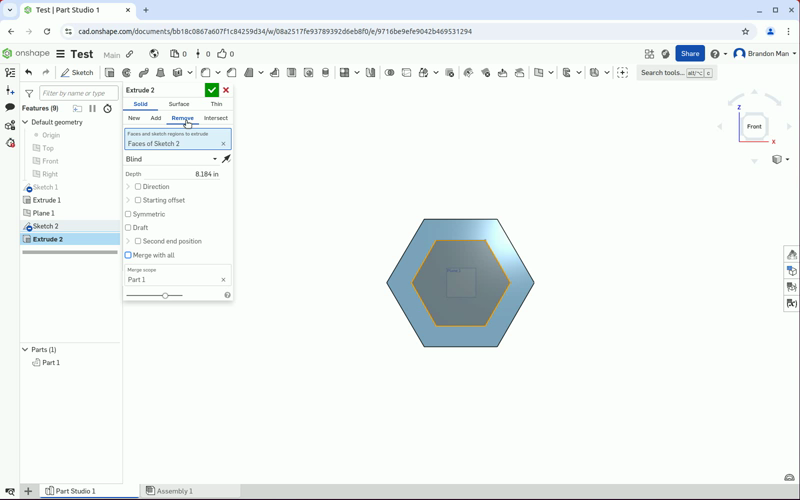
key(space)
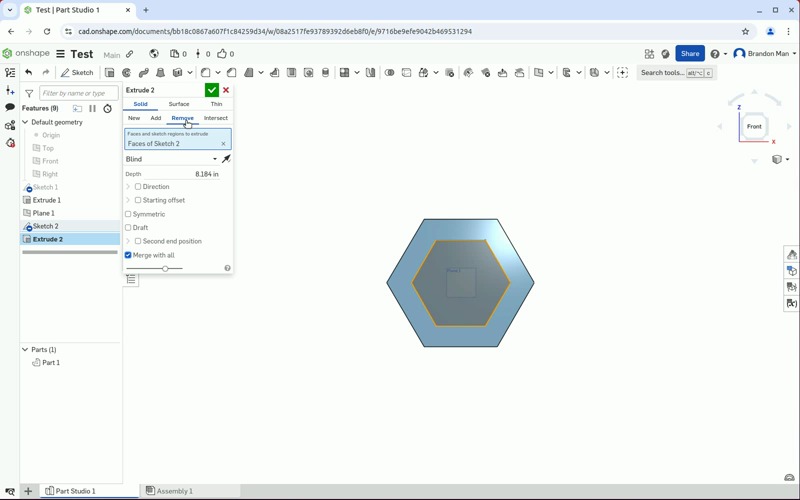
key(enter)
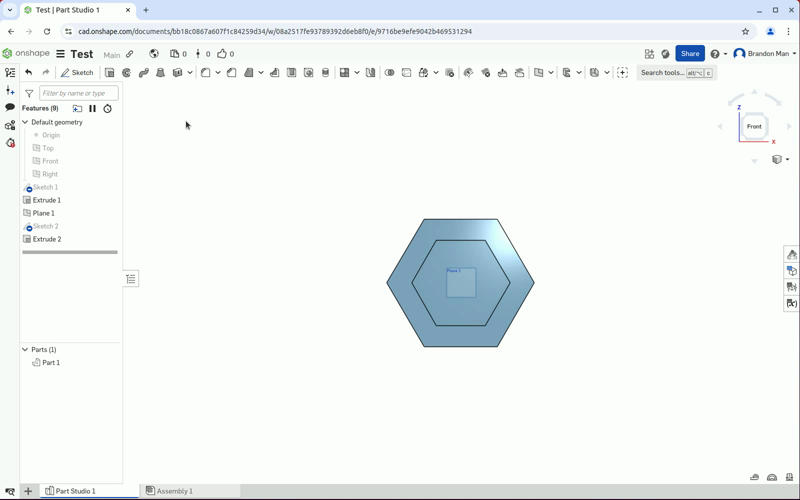
key(shift+h)
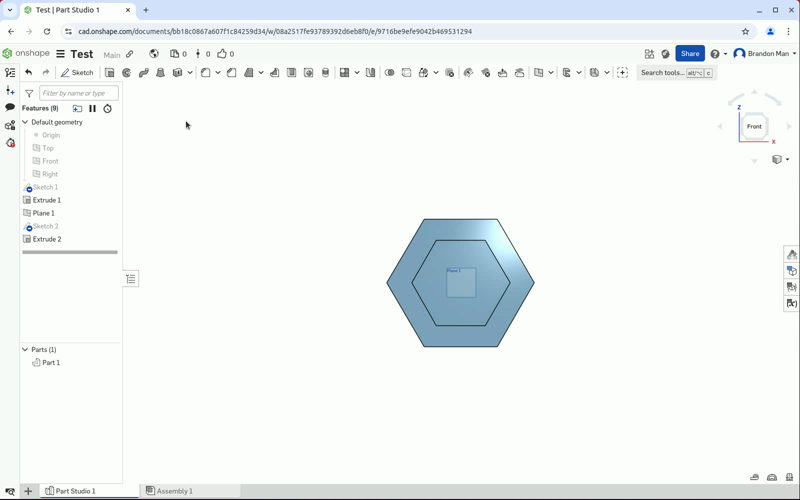
key(shift+h)
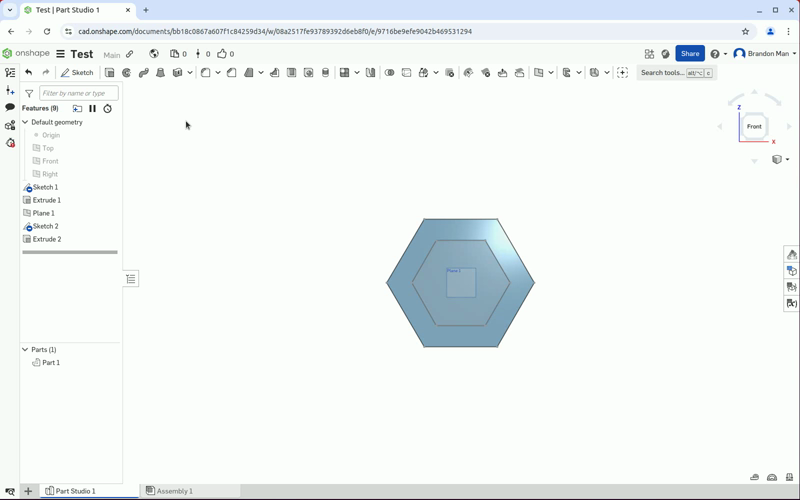
key(shift+7)
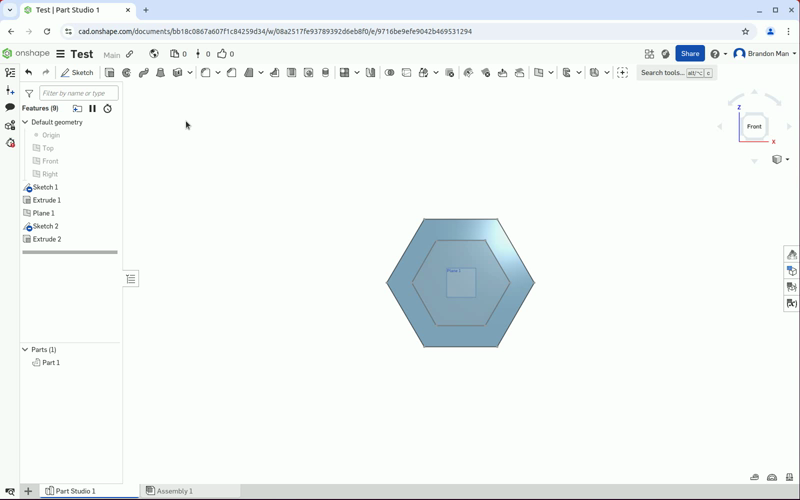
key(left, 2)
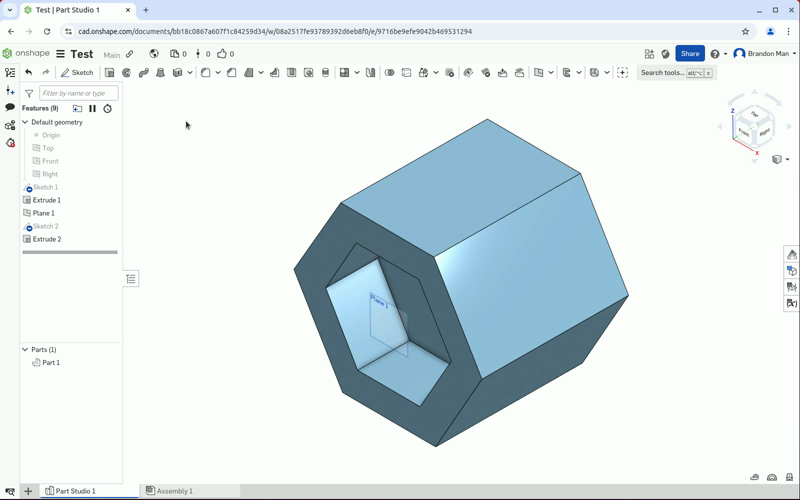
key(down, 2)
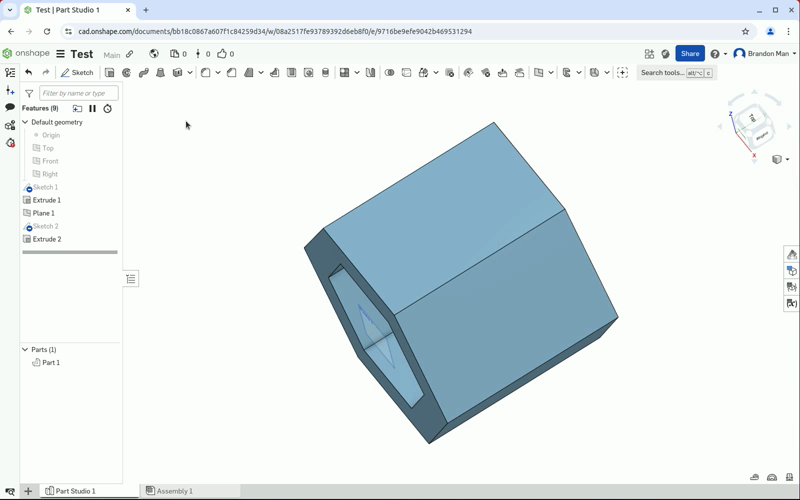
key(up, 2)
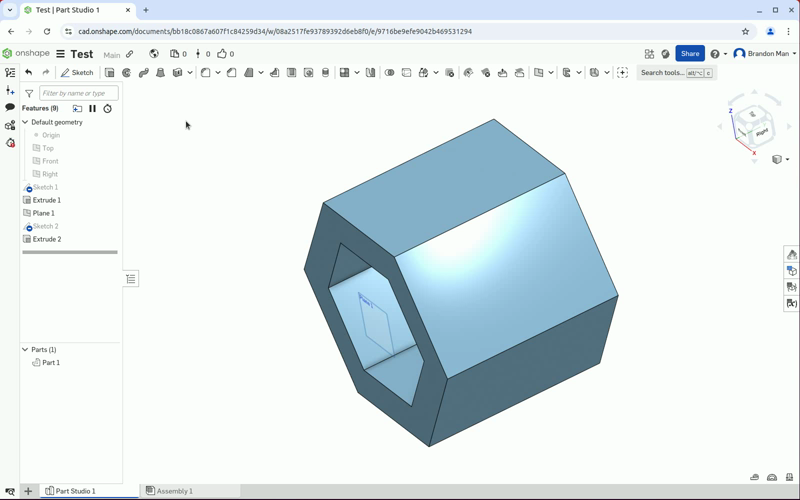
key(right, 2)
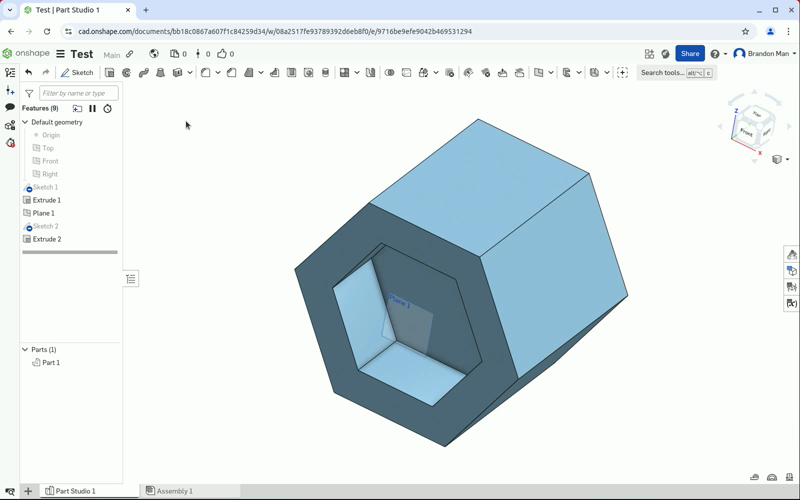
mouse_move(73, 189)
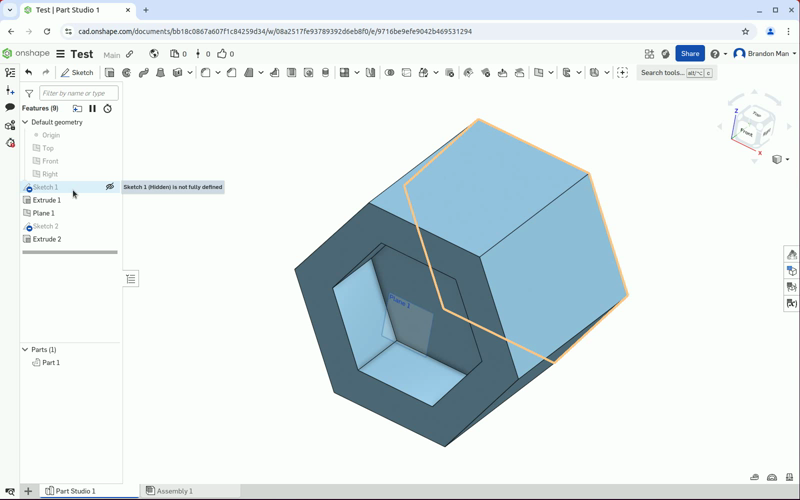
click(73, 189)